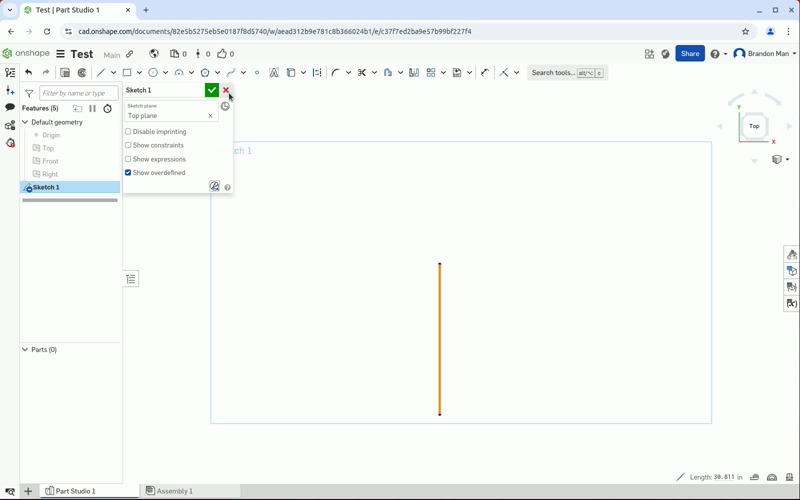
key(shift+h)
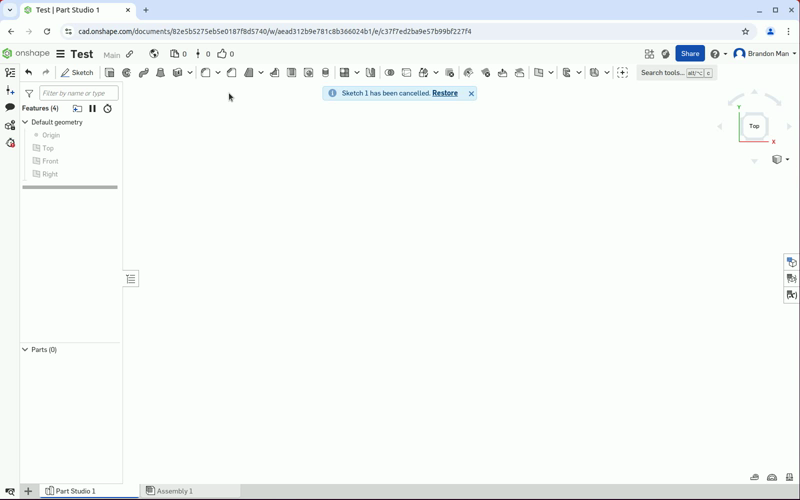
mouse_move(73, 352)
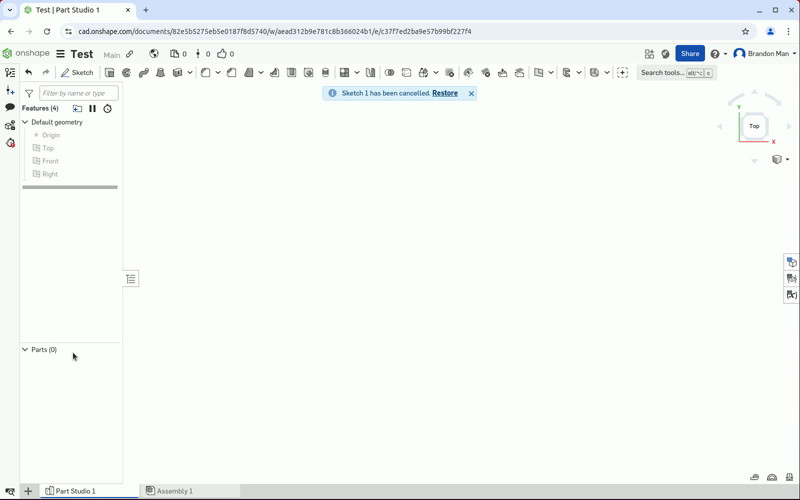
key(y)
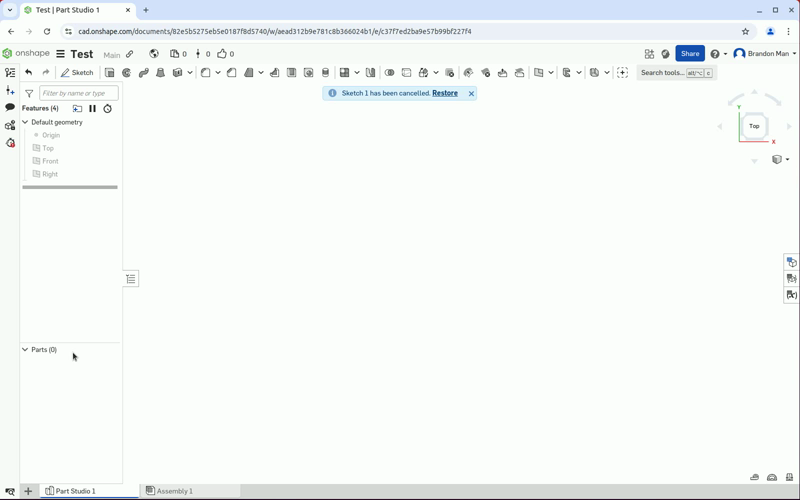
key(shift+p)
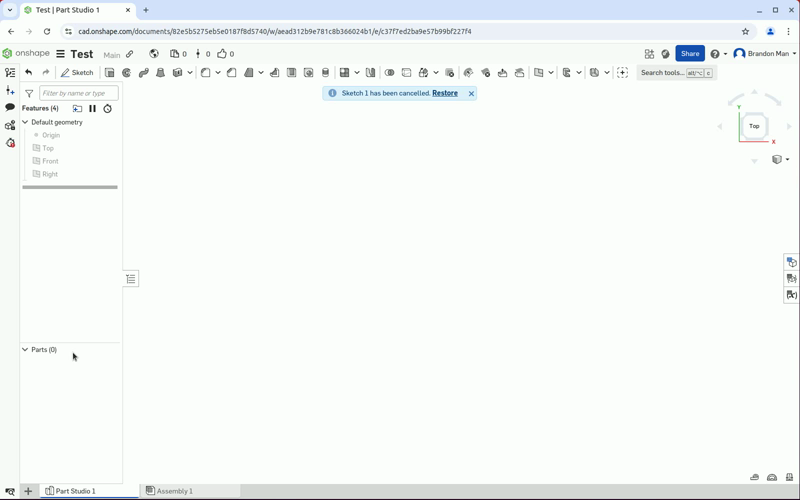
key(space)
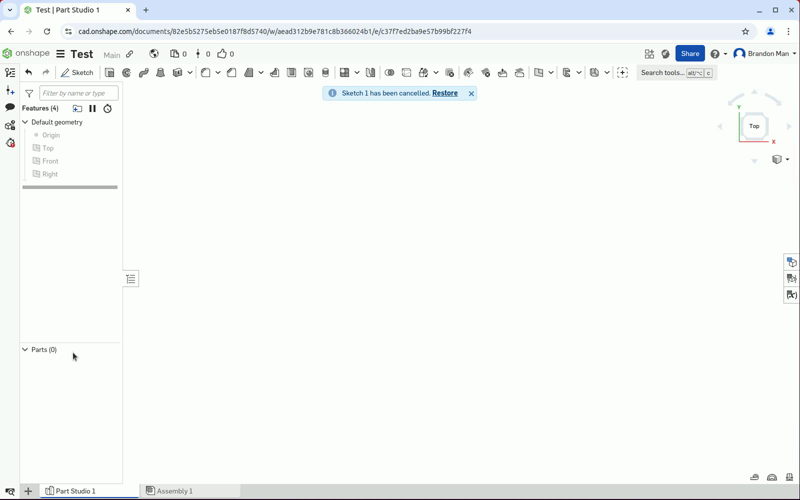
key_down(shift)
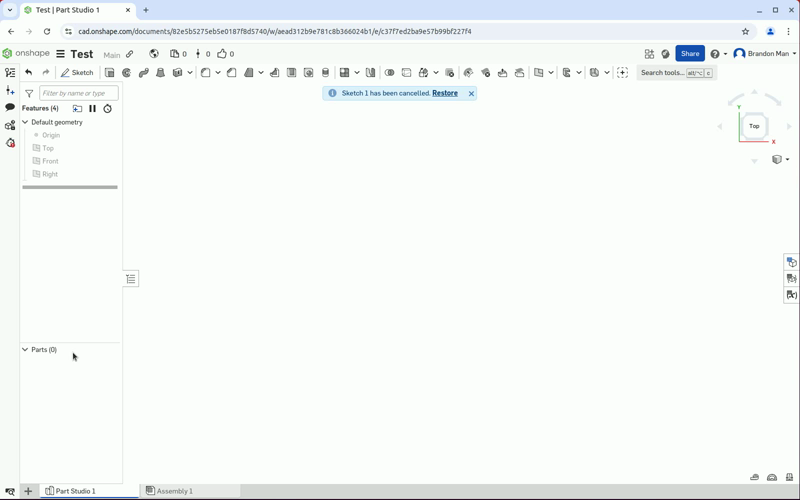
key(up)
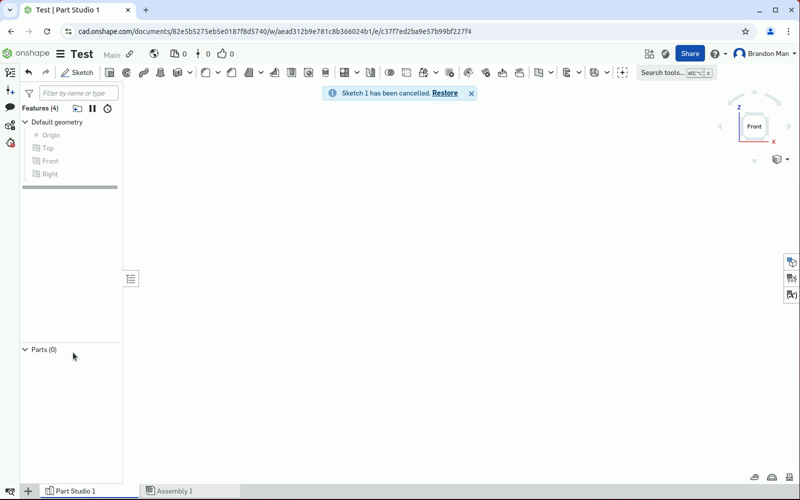
key_up(shift)
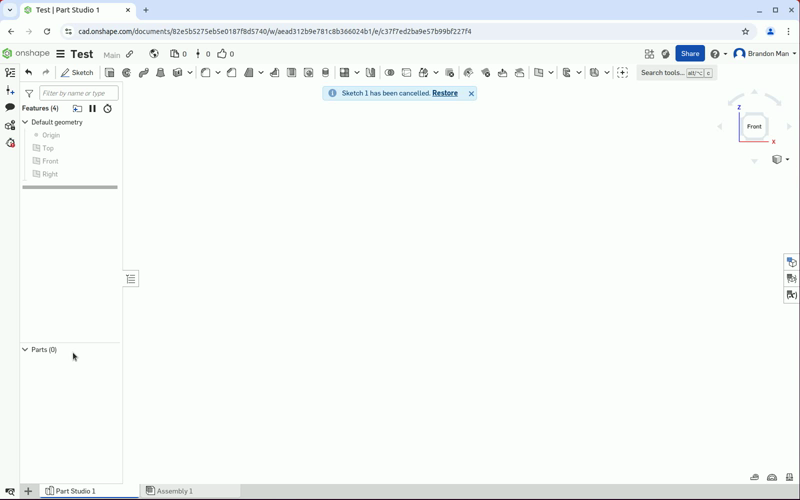
mouse_move(73, 352)
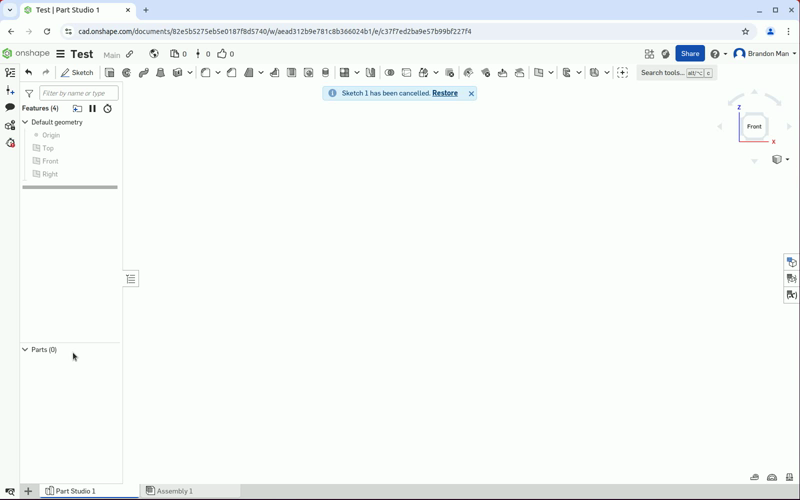
key(shift+y)
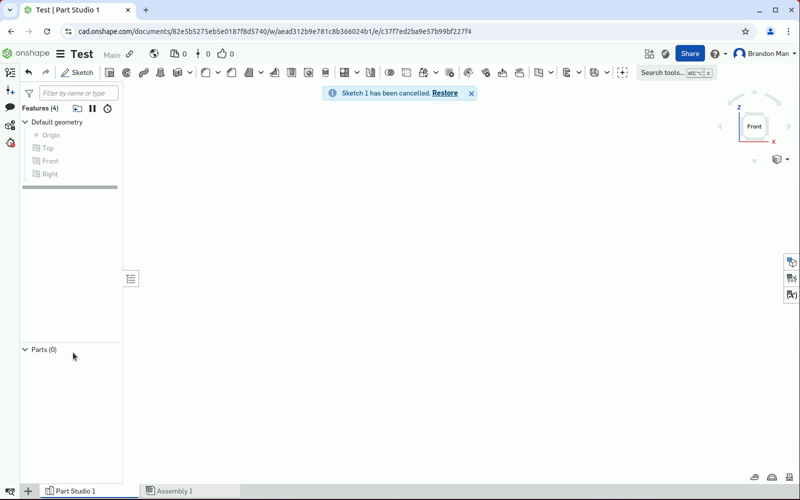
key(shift+s)
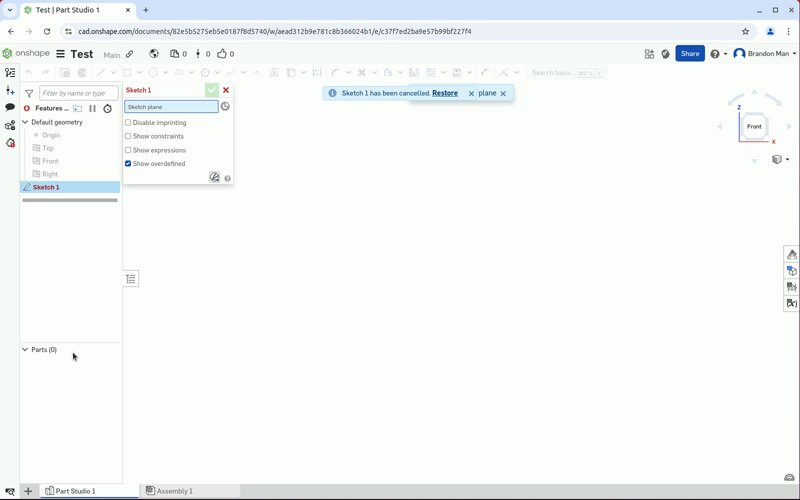
mouse_move(73, 163)
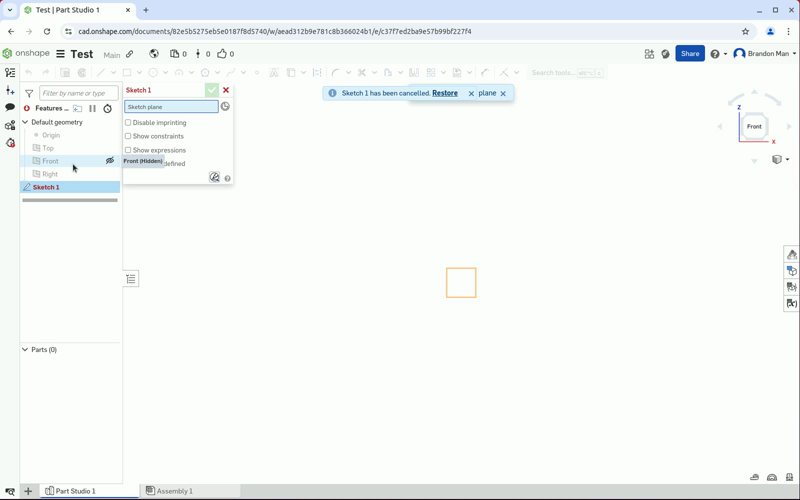
click(73, 163)
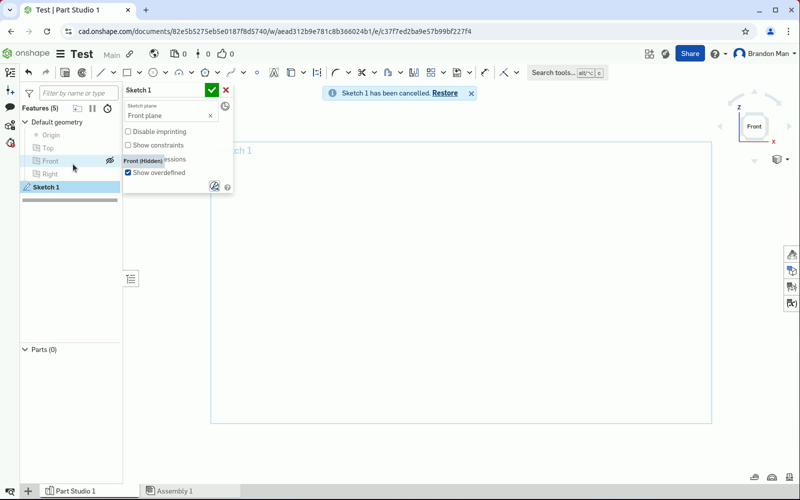
mouse_move(73, 352)
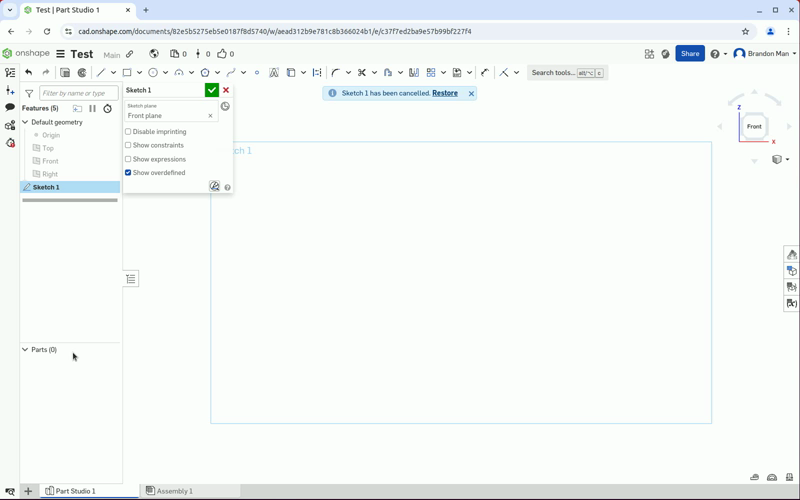
key(y)
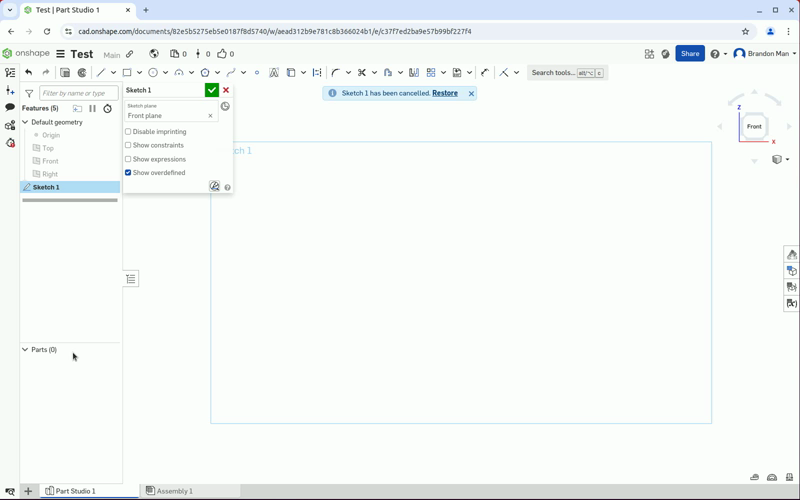
key(l)
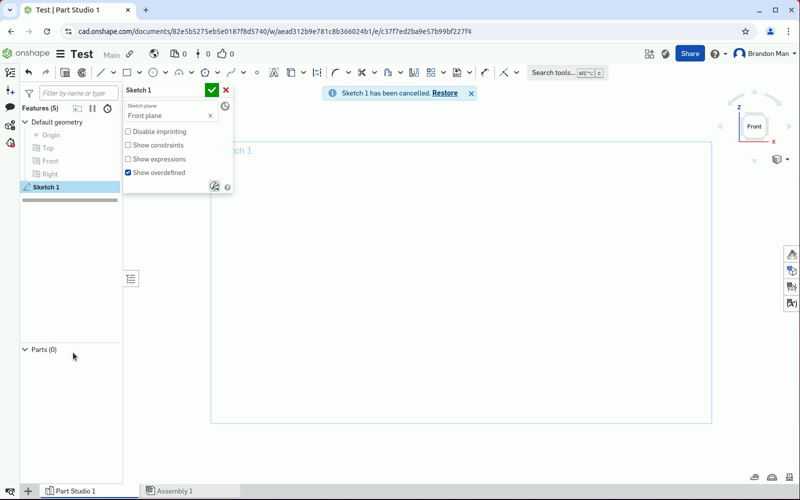
key_down(shift)
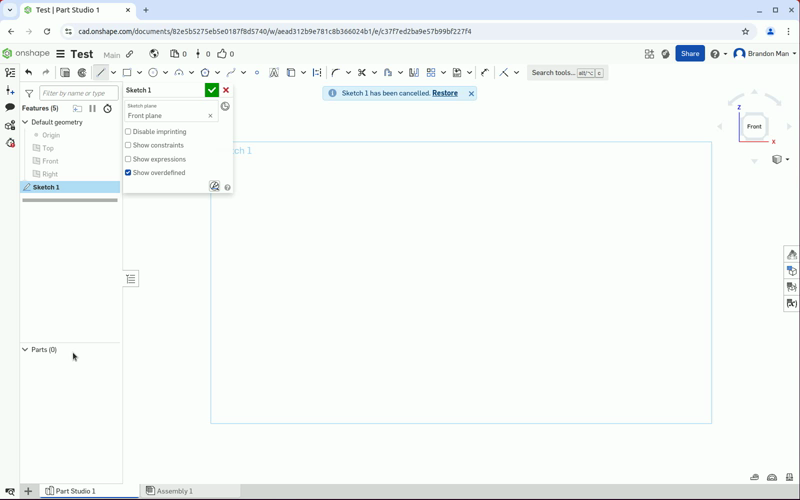
mouse_move(391, 278)
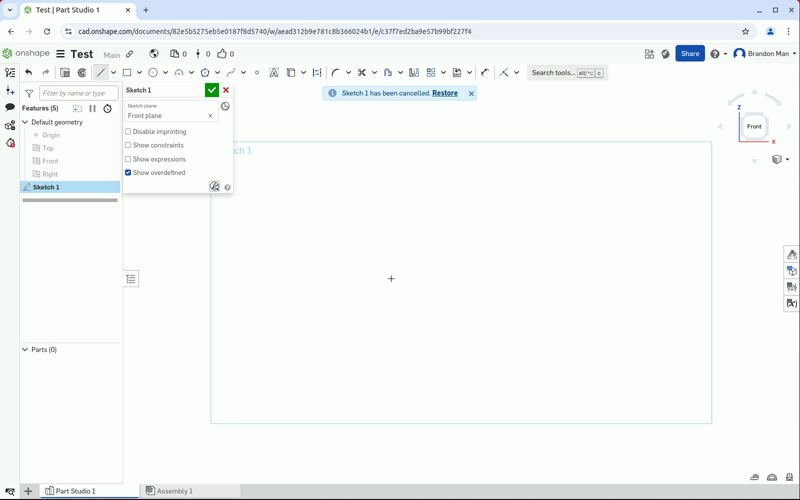
click(391, 278)
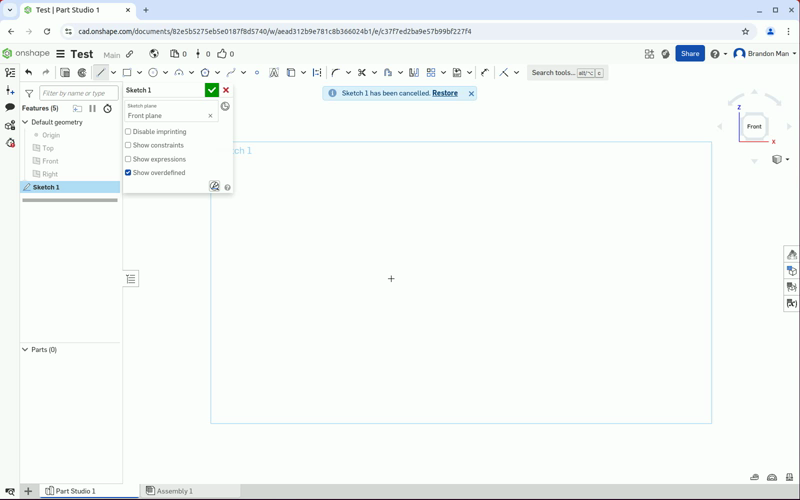
key_up(shift)
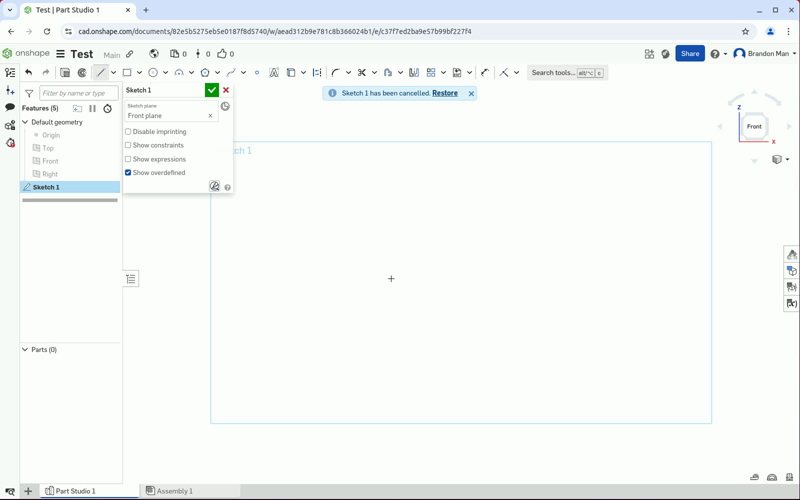
key_down(shift)
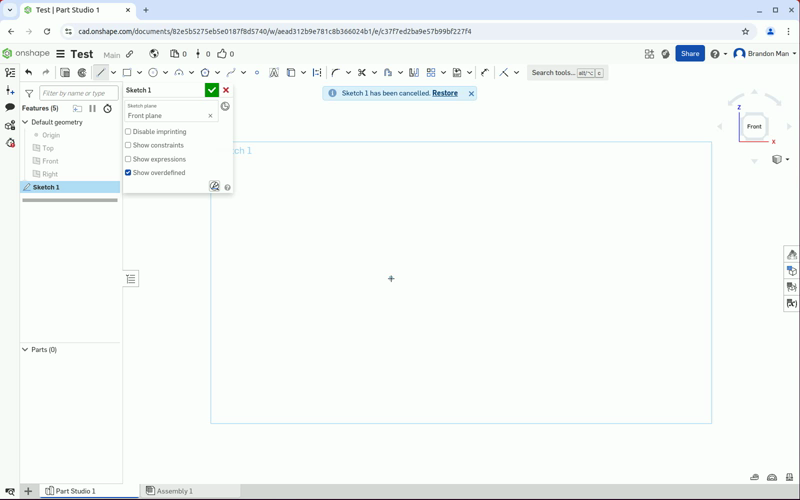
mouse_move(421, 278)
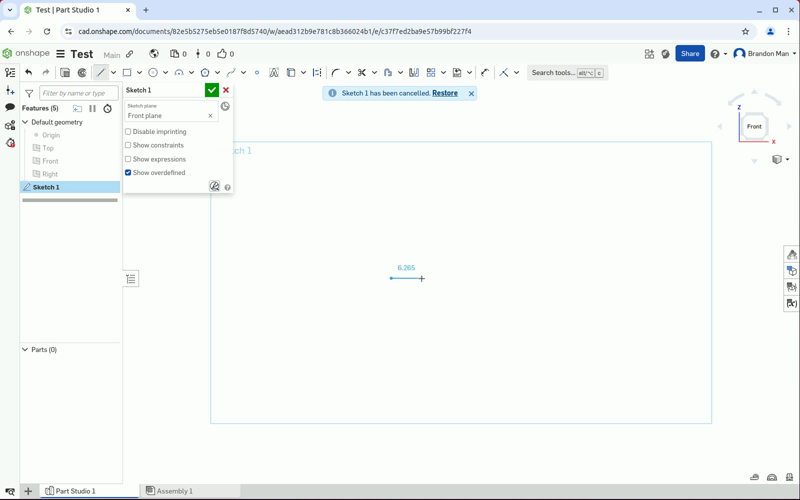
mouse_move(413, 278)
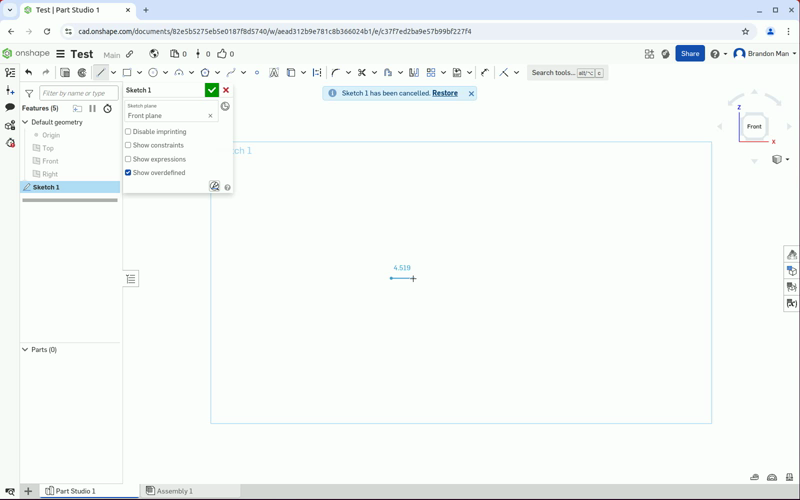
click(413, 278)
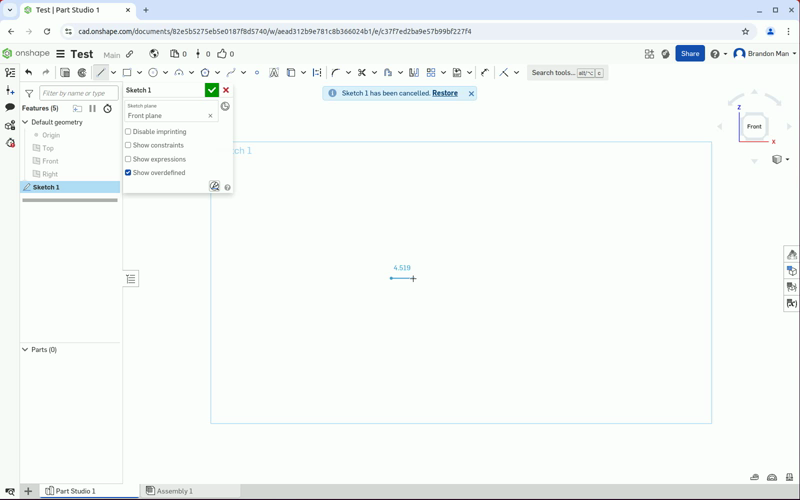
key_up(shift)
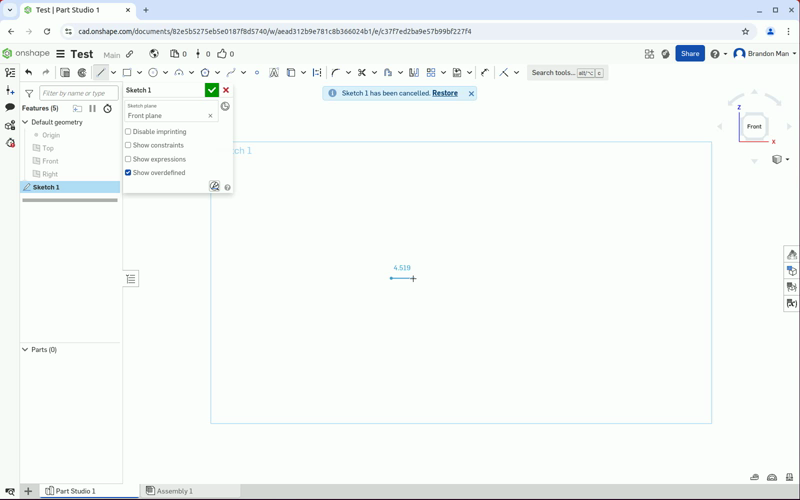
key_down(shift)
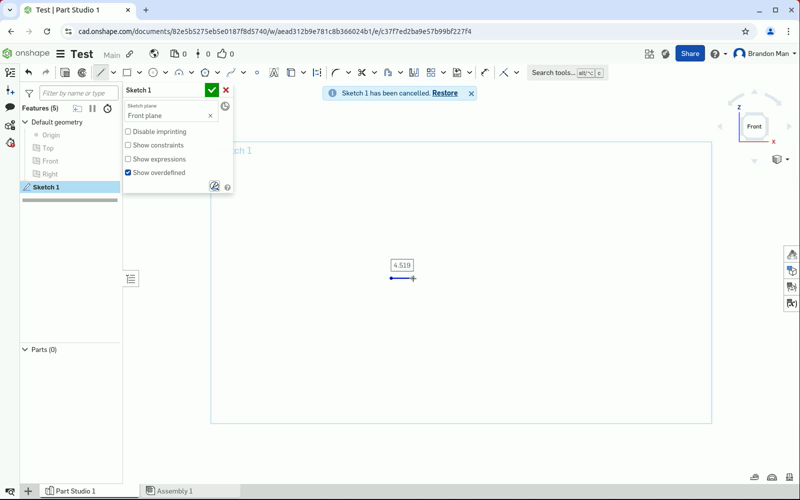
mouse_move(413, 170)
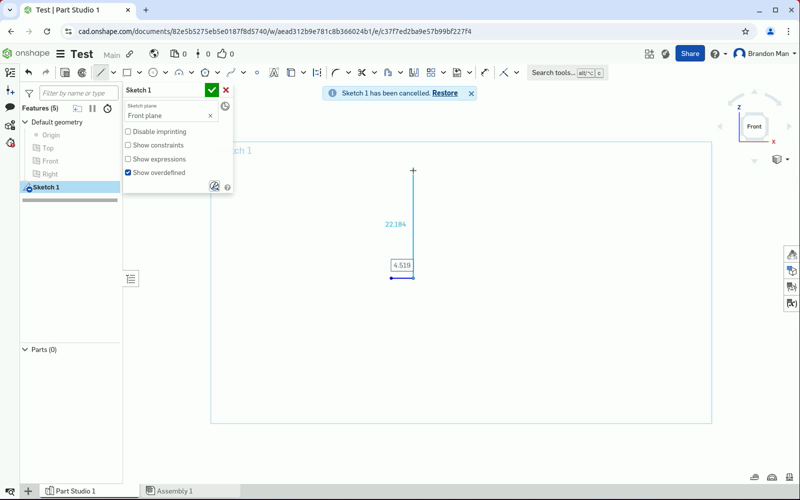
click(413, 170)
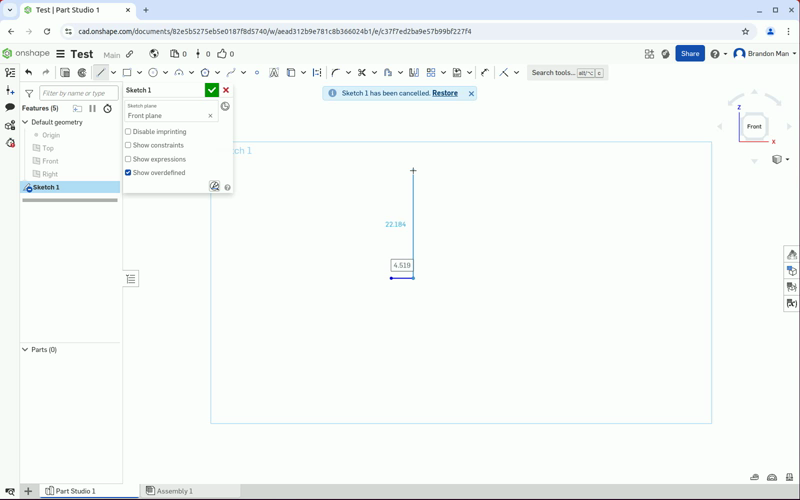
key_up(shift)
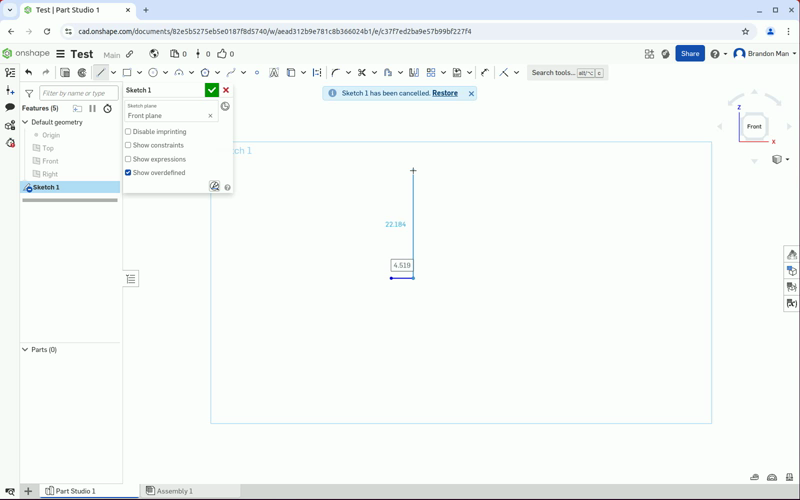
key_down(shift)
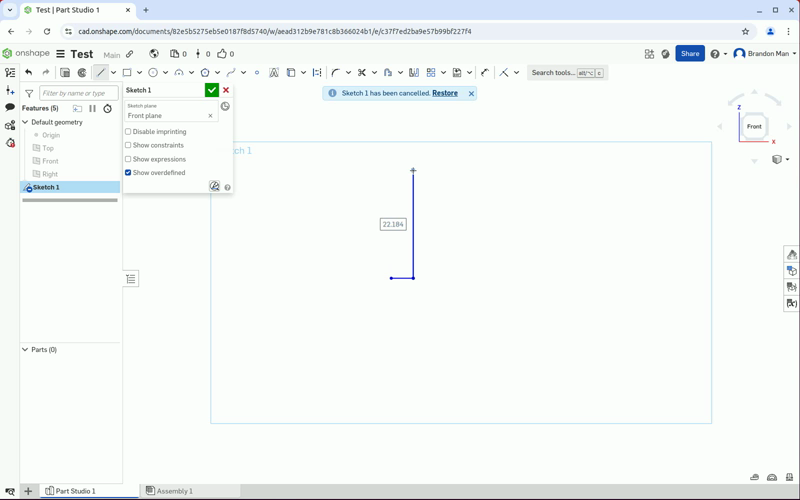
mouse_move(443, 170)
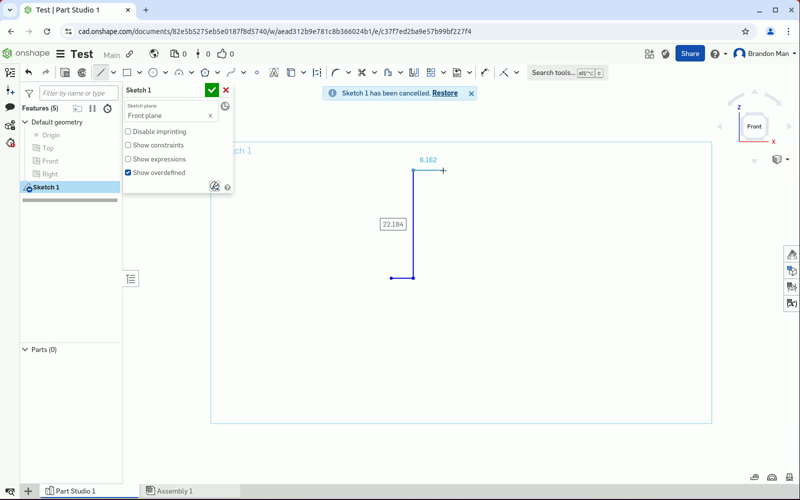
mouse_move(391, 170)
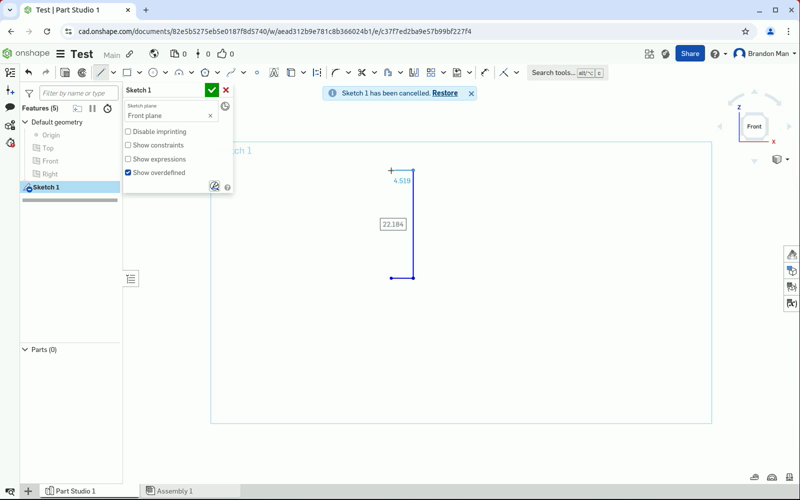
click(391, 170)
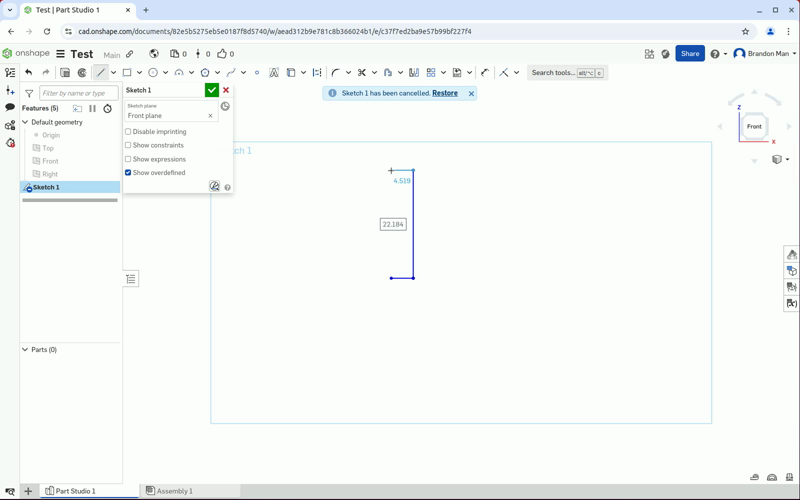
key_up(shift)
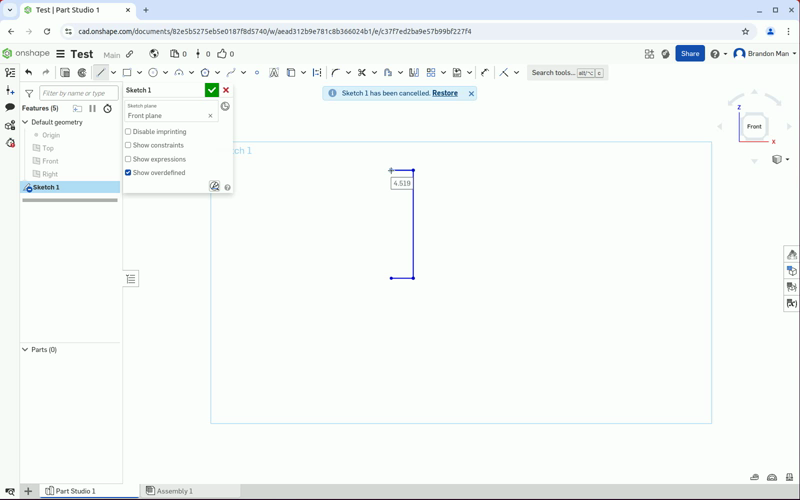
key_down(shift)
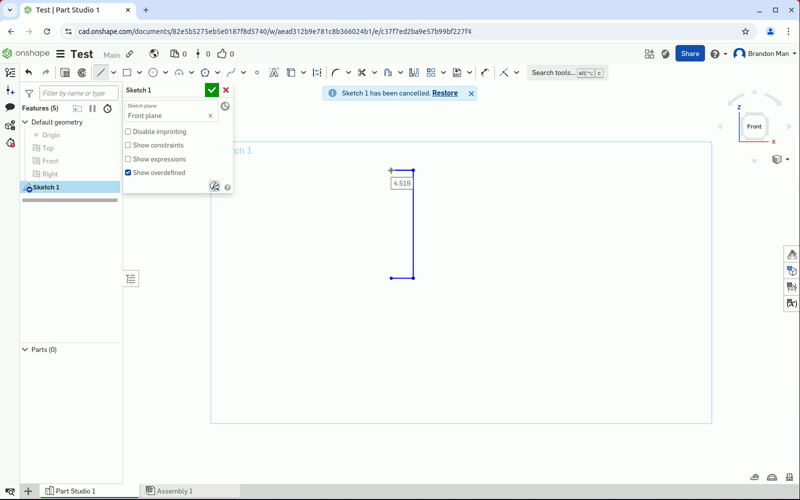
mouse_move(391, 278)
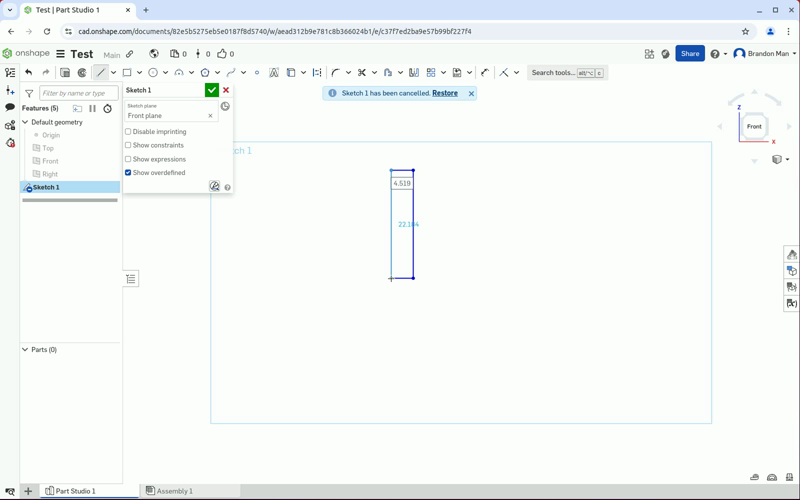
key_up(shift)
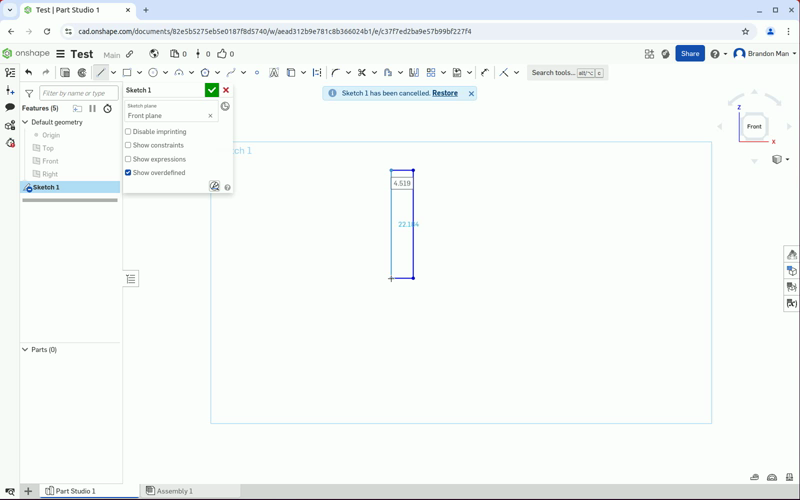
click(391, 278)
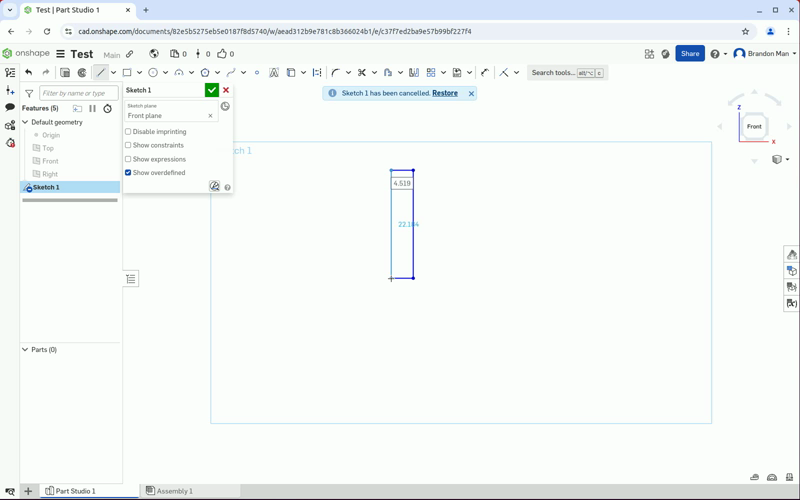
key(esc)
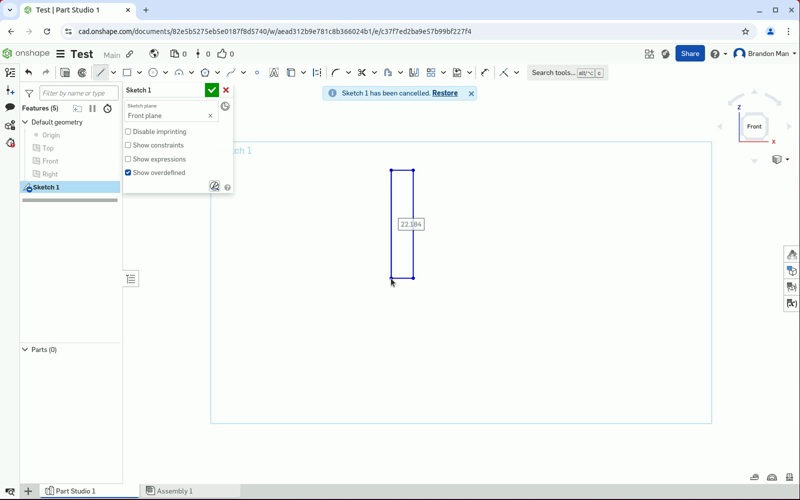
mouse_move(411, 207)
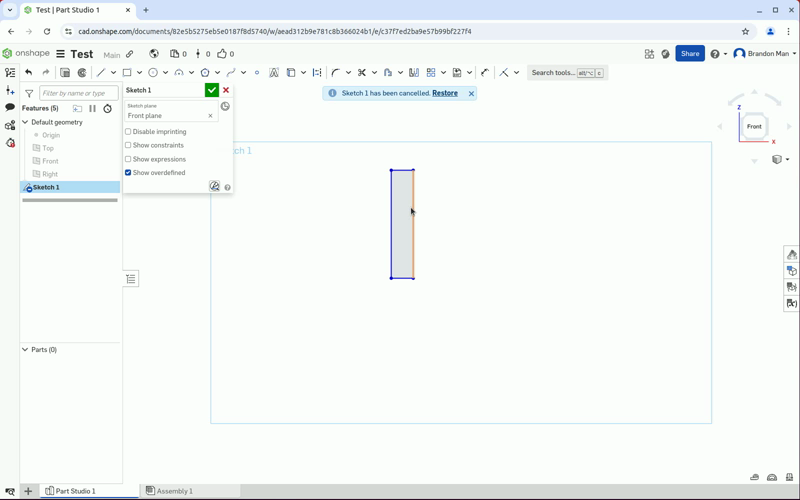
click(411, 207)
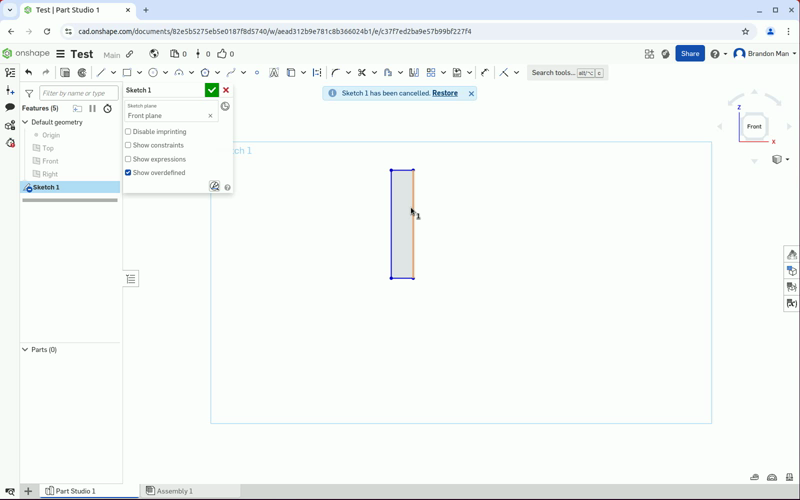
mouse_move(73, 352)
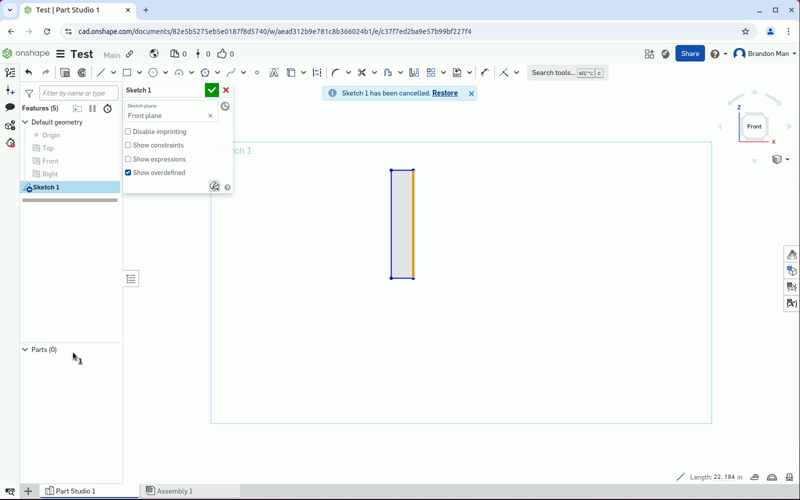
key(shift+y)
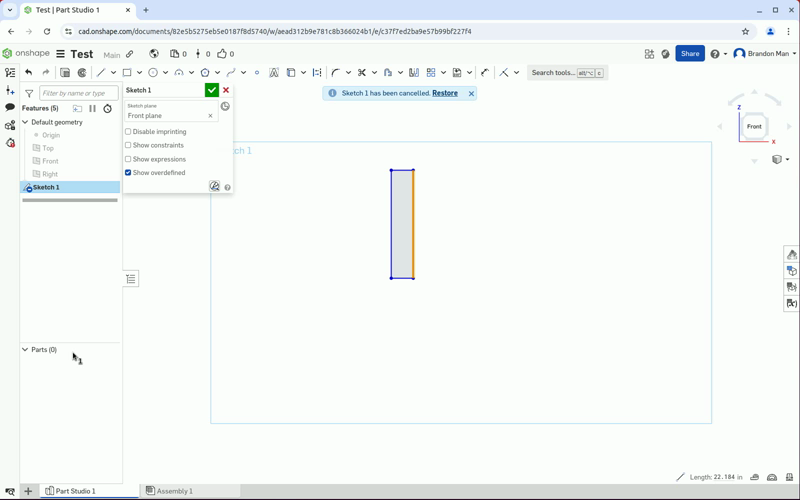
key(shift+e)
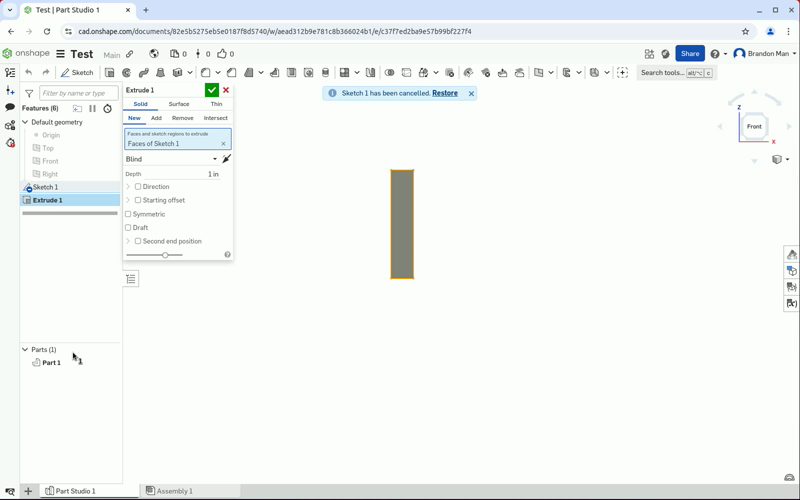
mouse_move(143, 106)
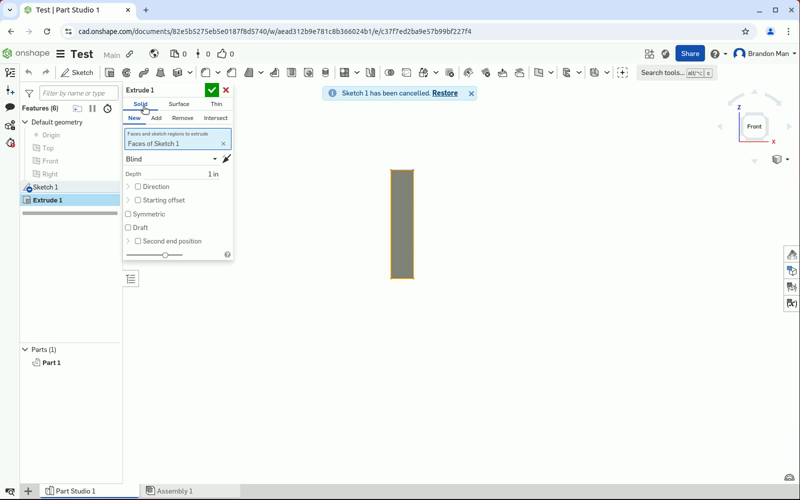
click(143, 106)
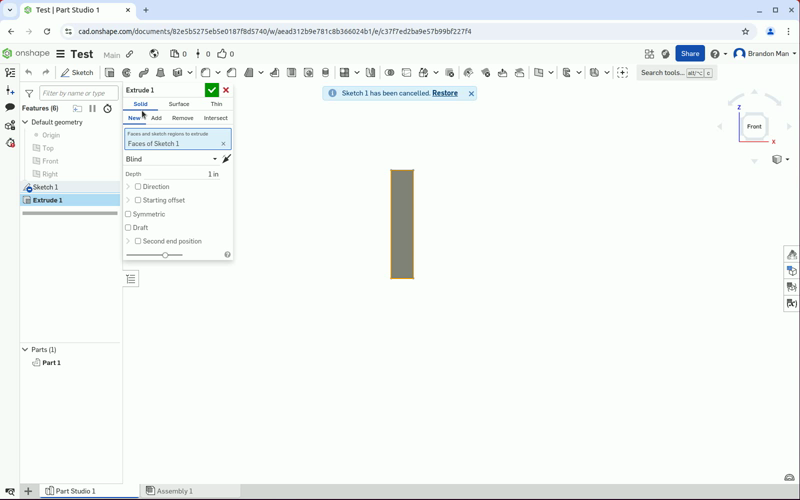
mouse_move(137, 120)
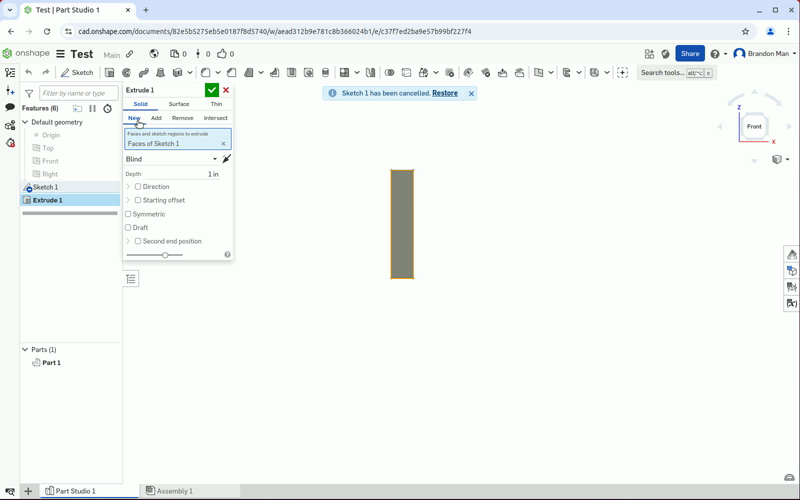
click(137, 120)
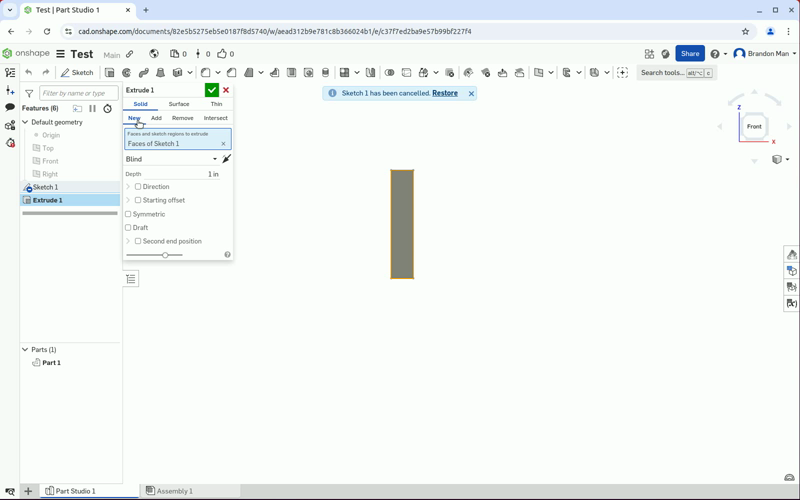
key(tab, 4)
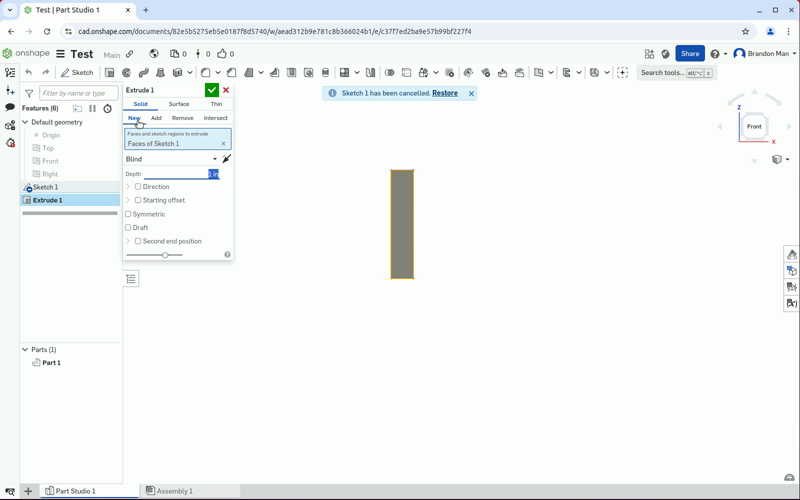
text(3.129)
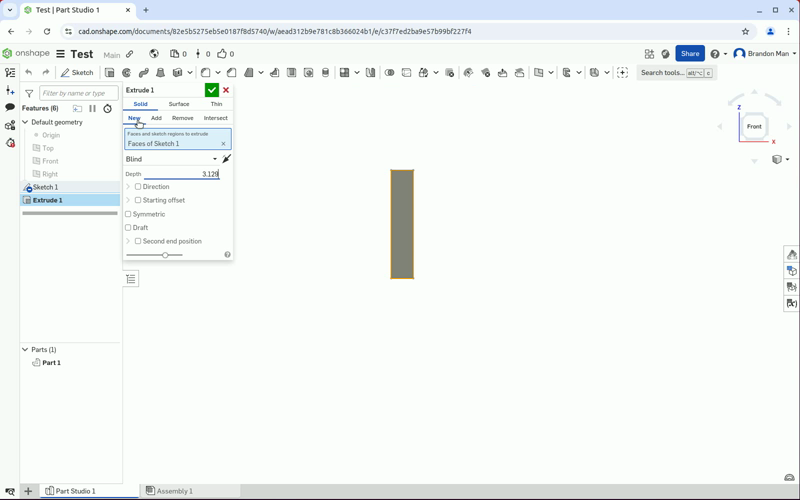
key(enter)
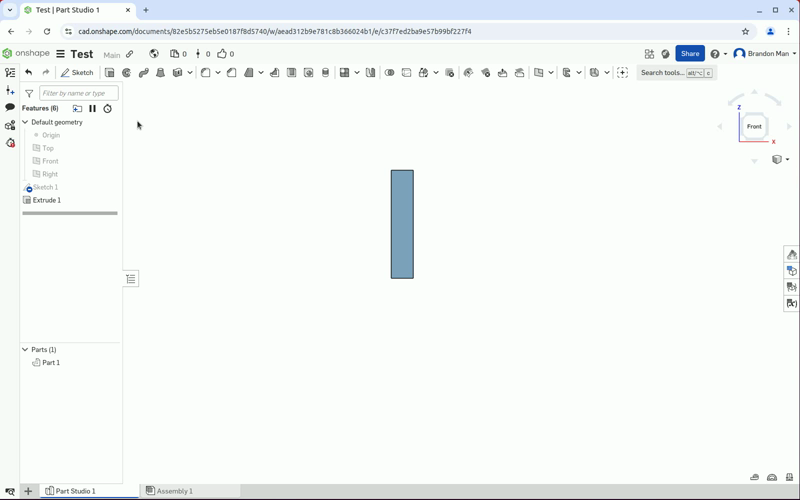
key(shift+h)
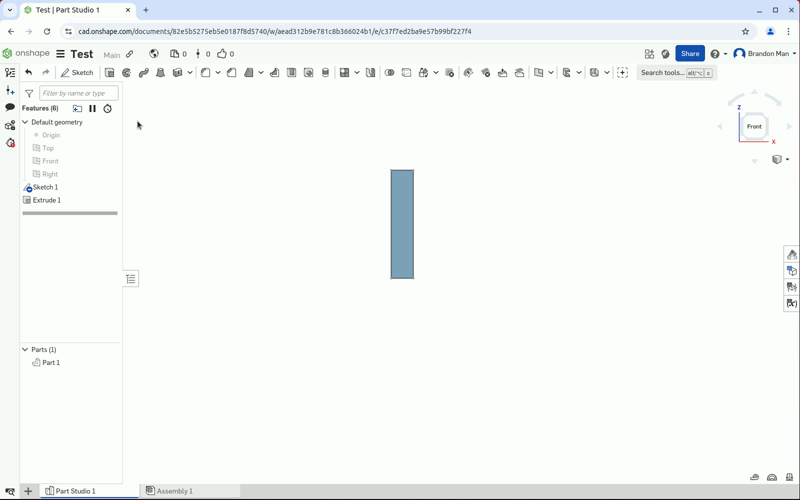
key(shift+h)
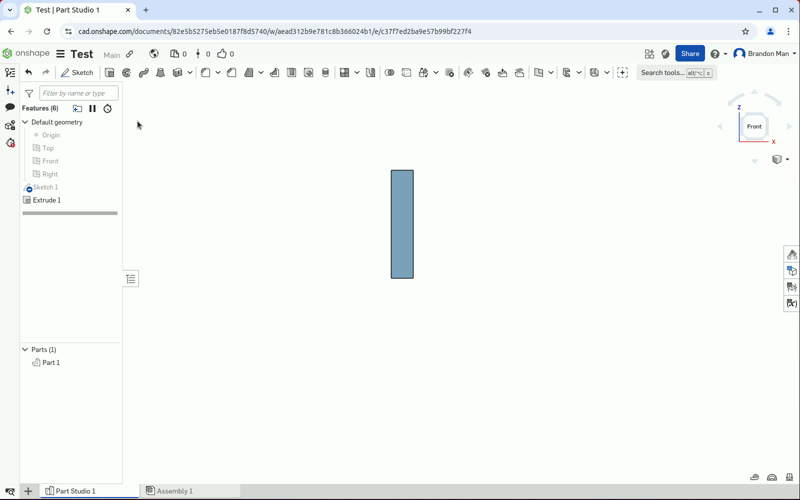
mouse_move(73, 189)
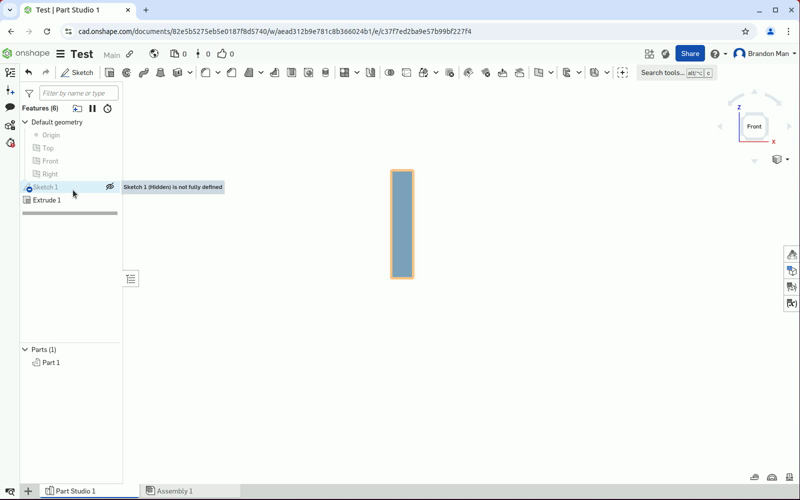
click(73, 189)
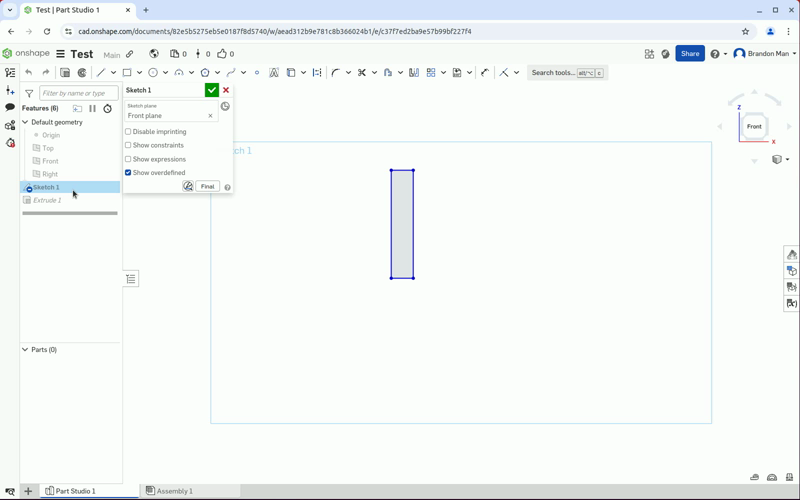
mouse_move(229, 92)
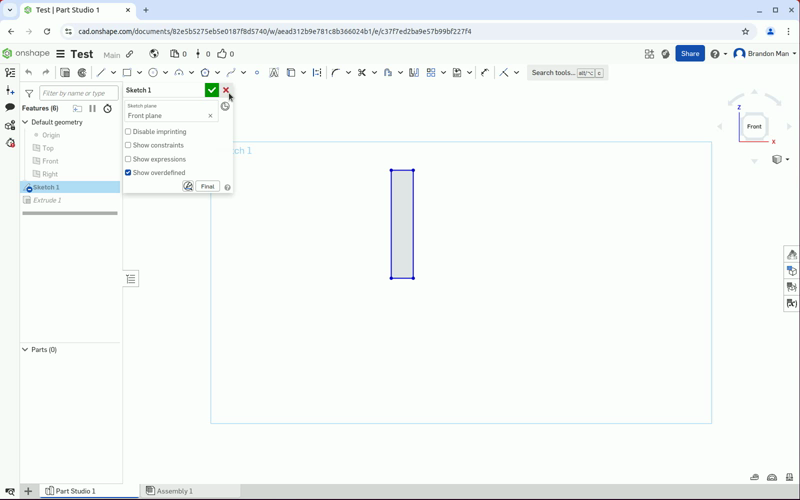
click(229, 92)
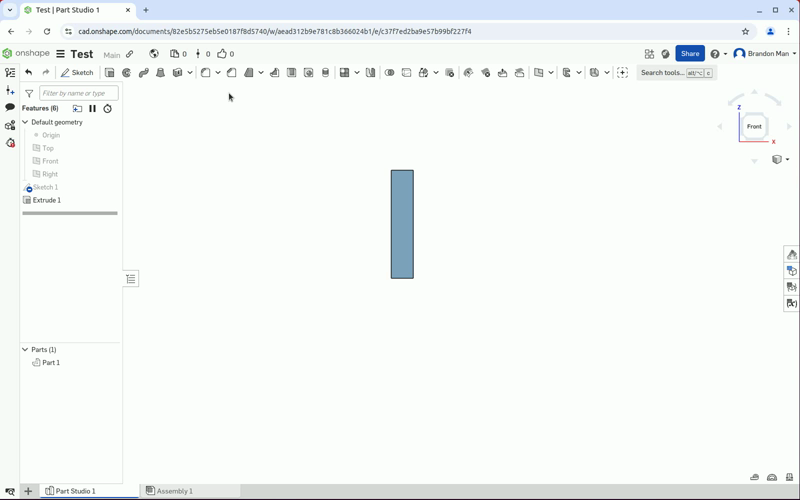
mouse_move(541, 75)
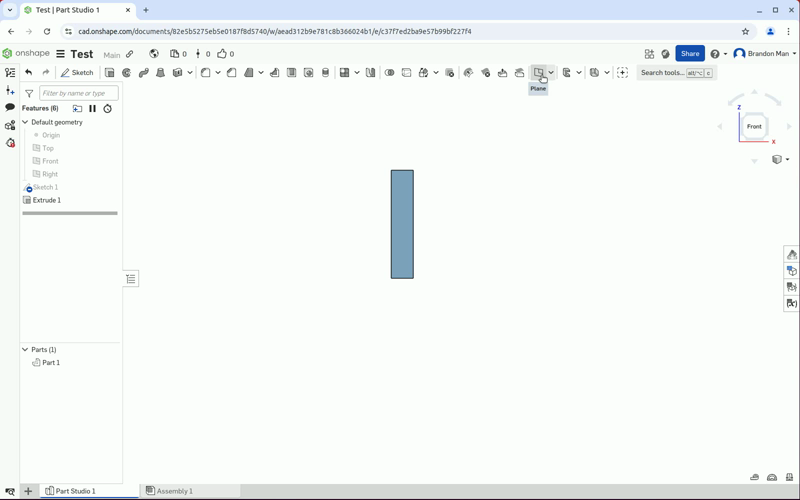
click(541, 75)
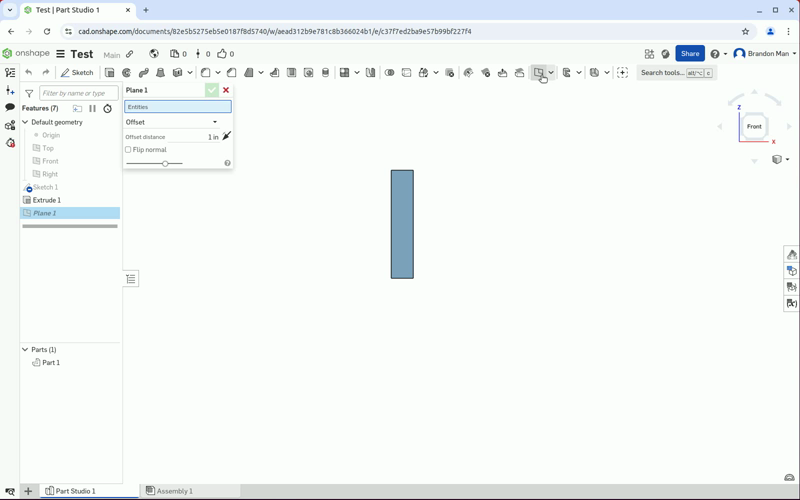
mouse_move(73, 163)
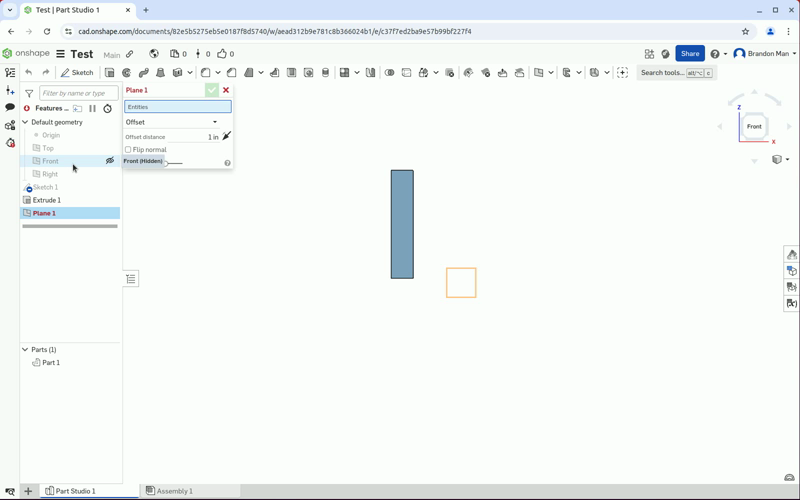
click(73, 163)
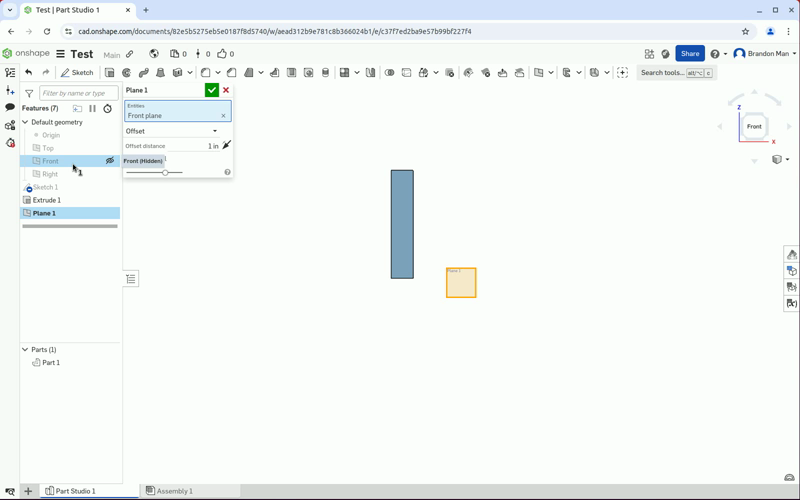
key(tab, 2)
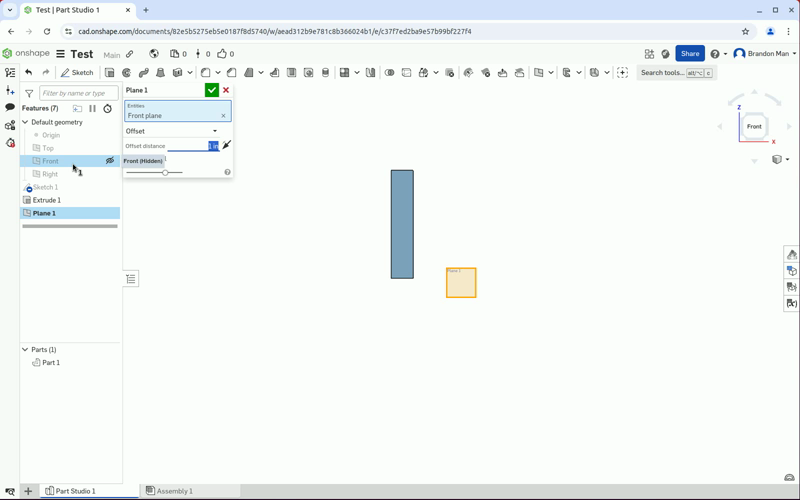
text(3.143)
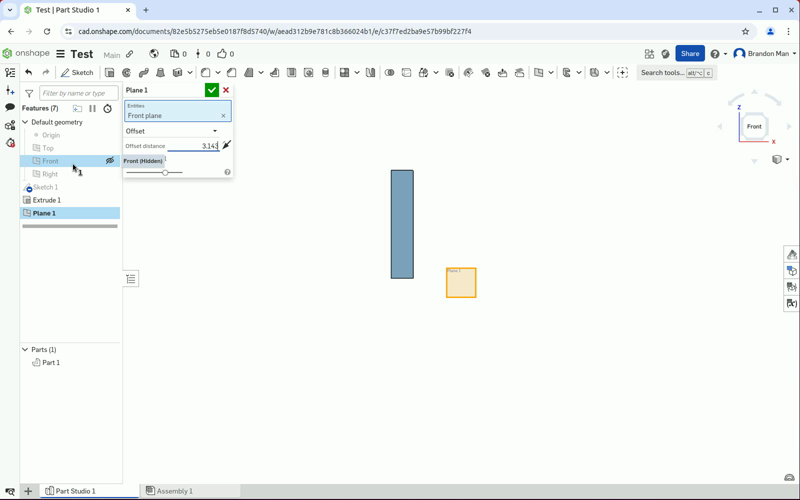
key(enter, 2)
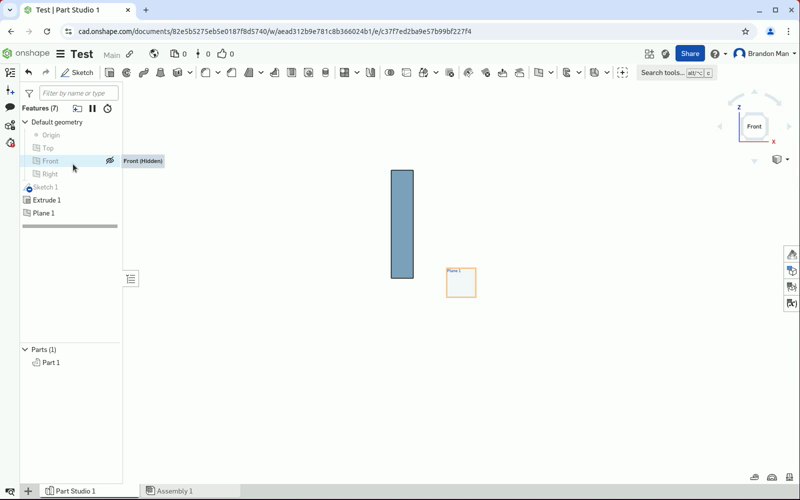
key(shift+s)
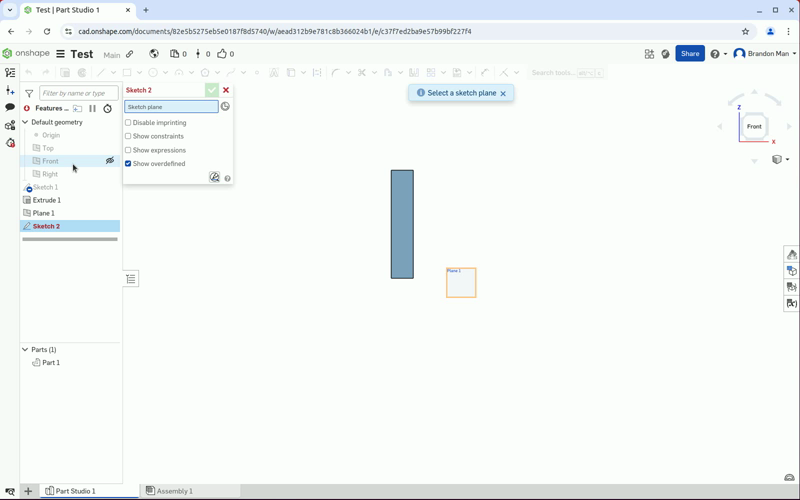
mouse_move(73, 215)
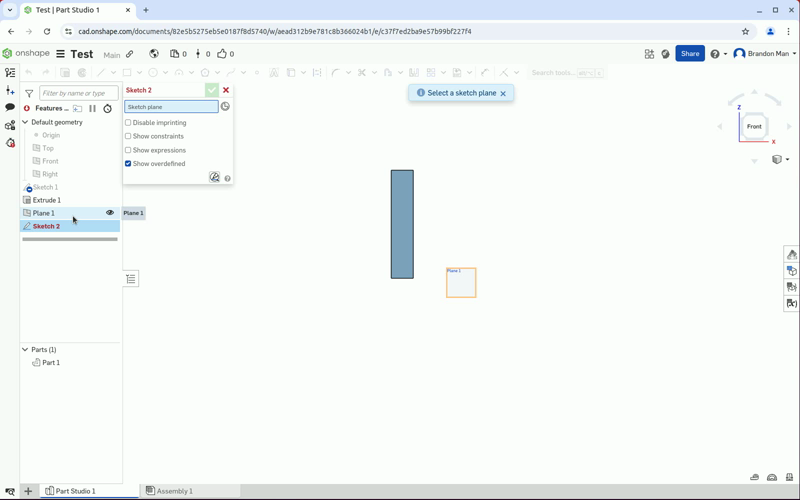
click(73, 215)
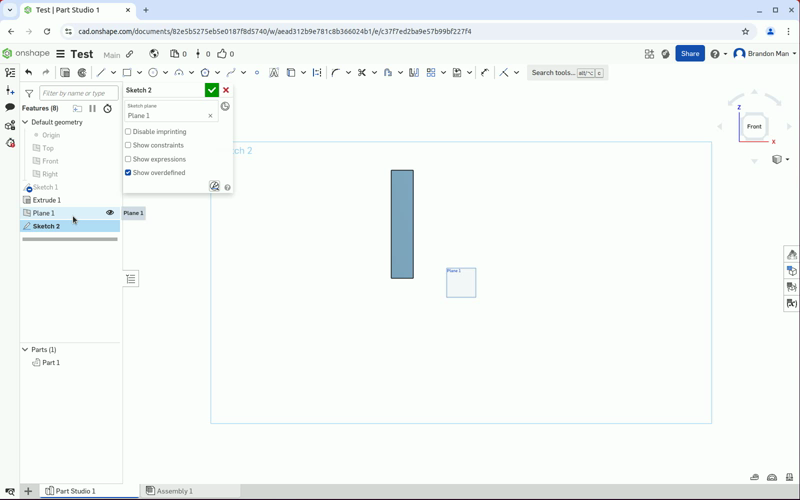
mouse_move(73, 352)
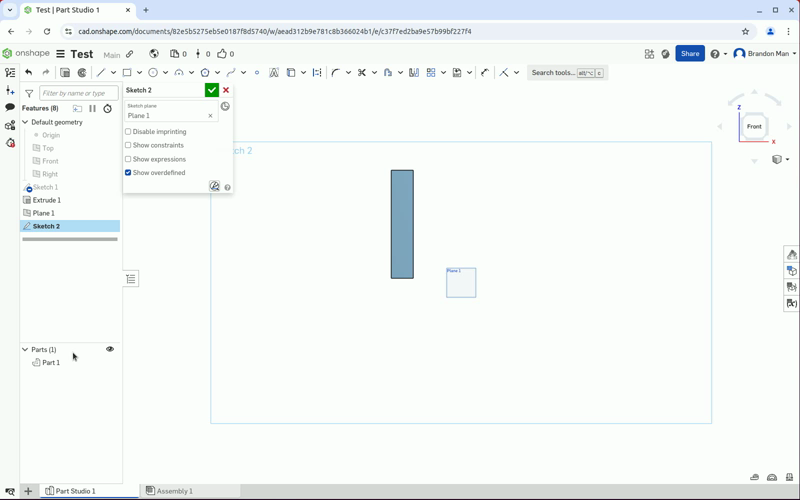
key(y)
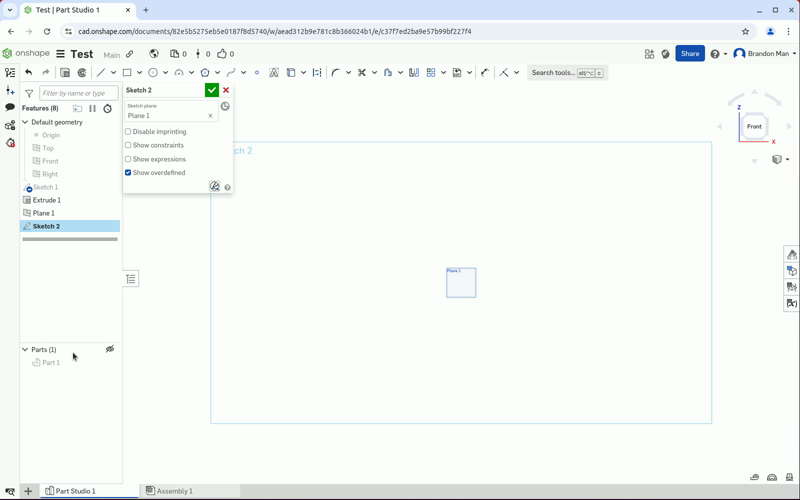
key(l)
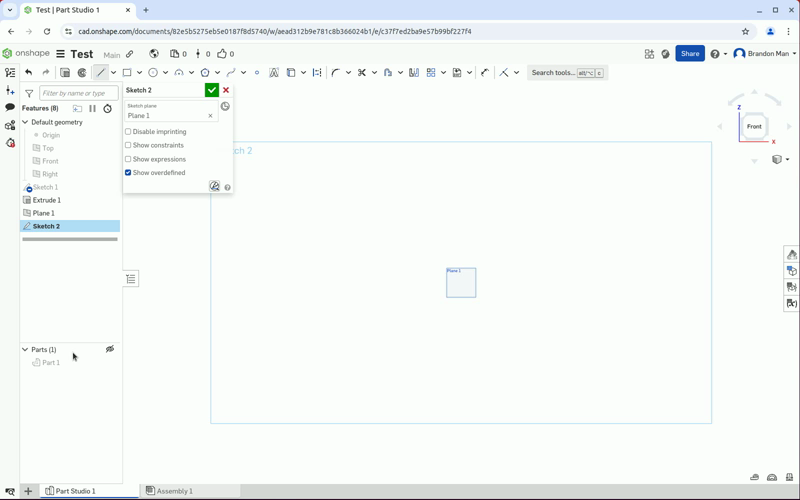
key_down(shift)
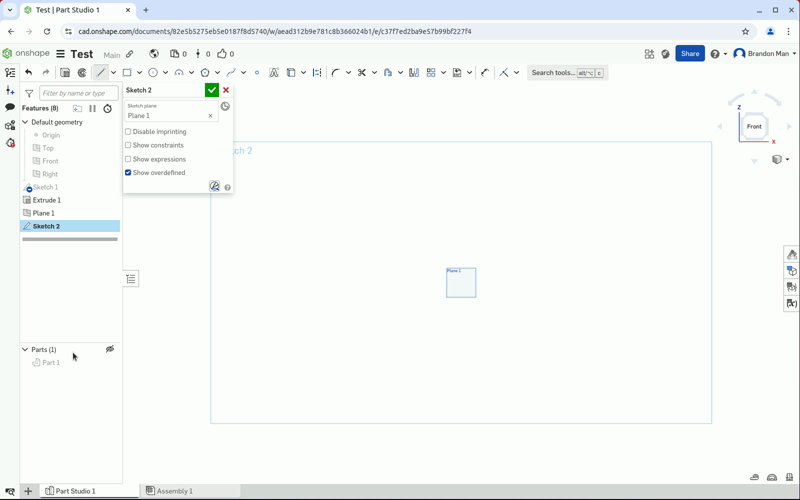
mouse_move(395, 273)
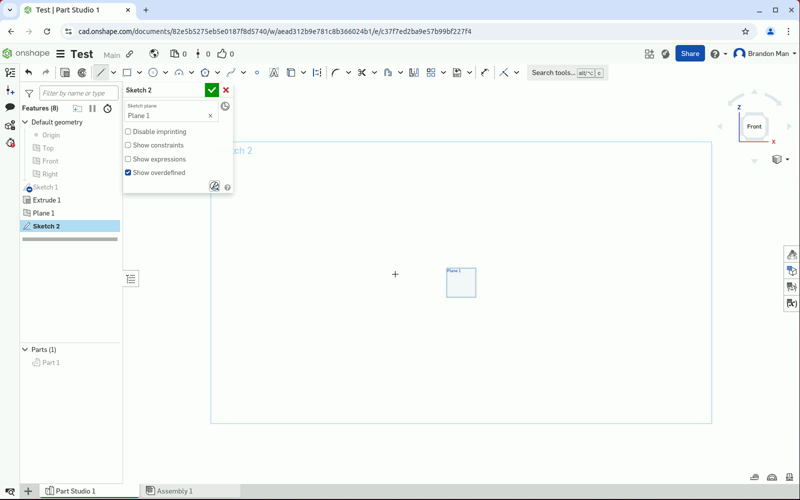
click(395, 273)
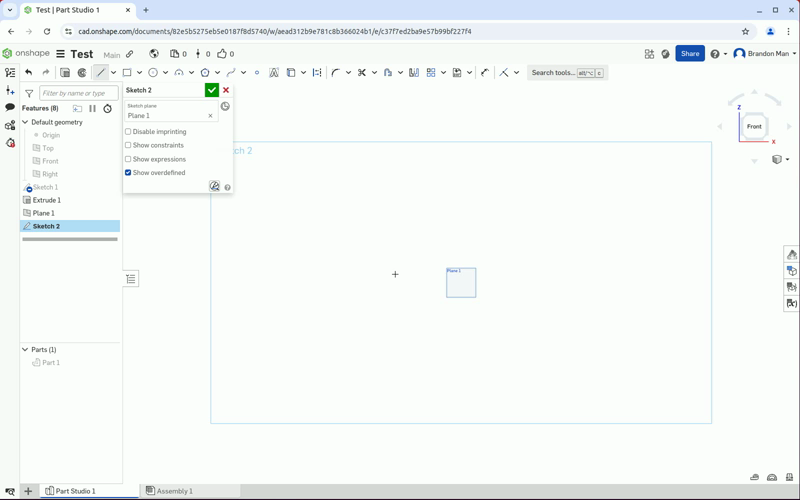
key_up(shift)
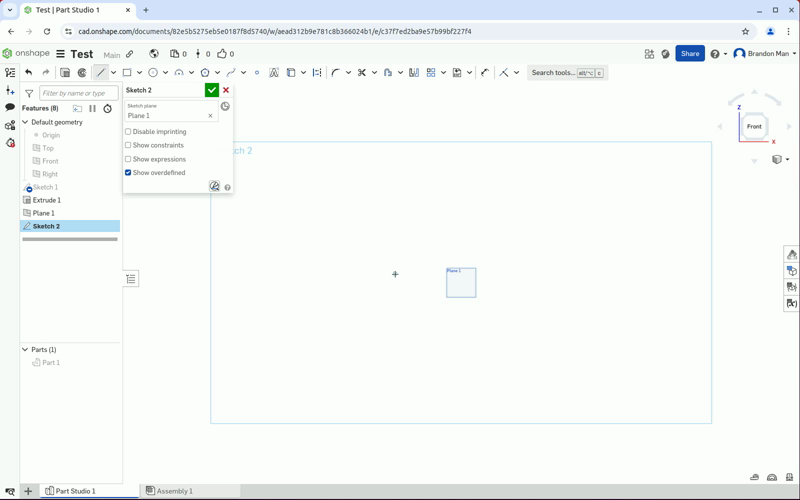
key_down(shift)
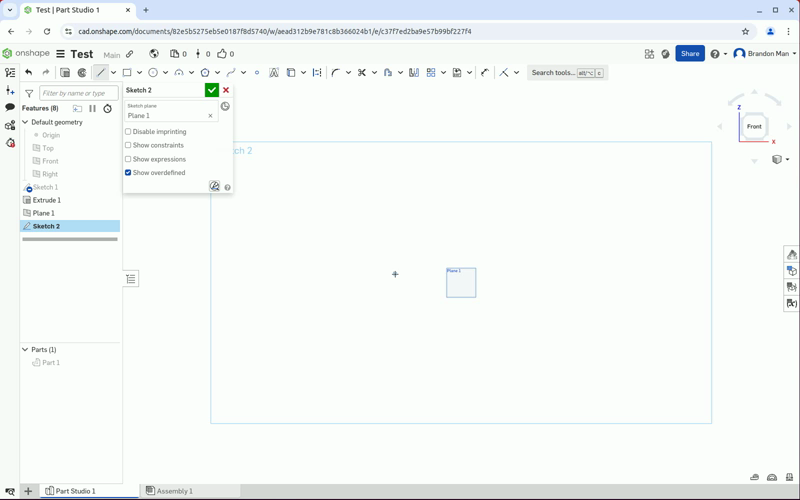
mouse_move(425, 273)
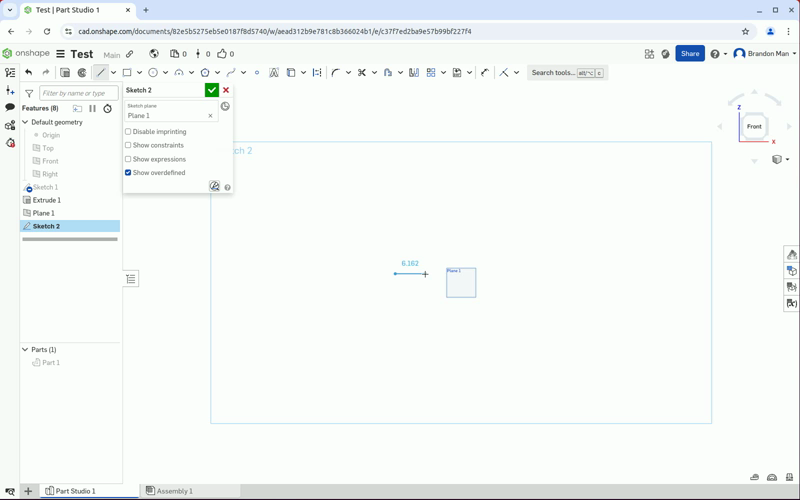
mouse_move(410, 273)
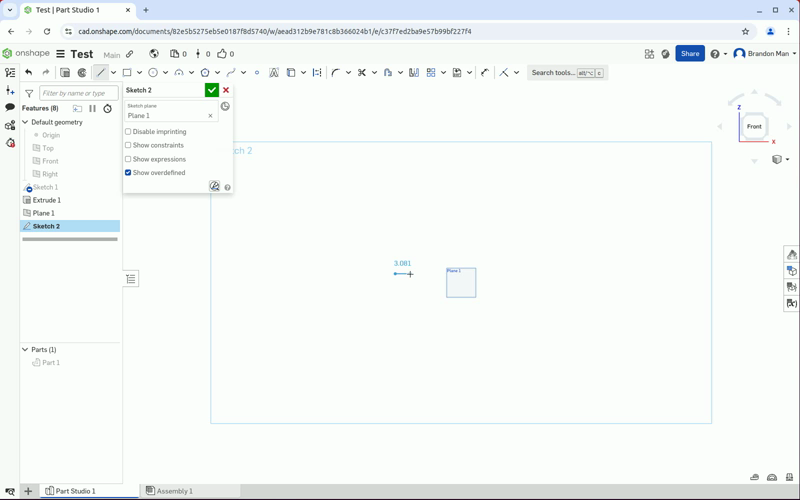
click(410, 273)
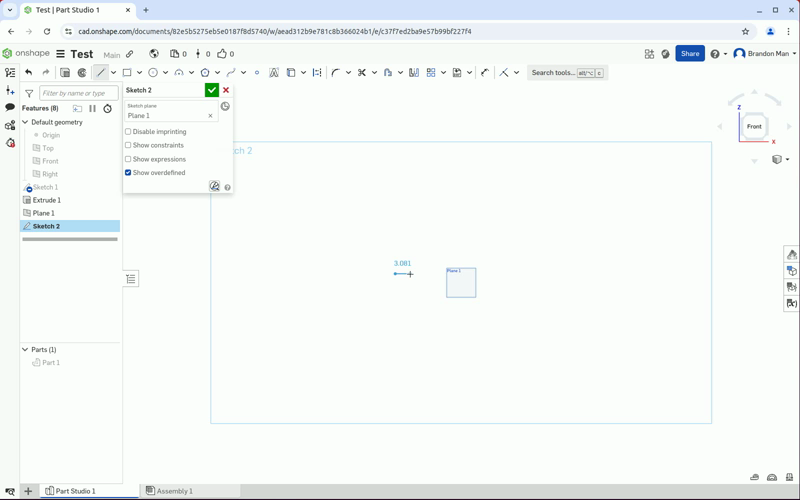
key_up(shift)
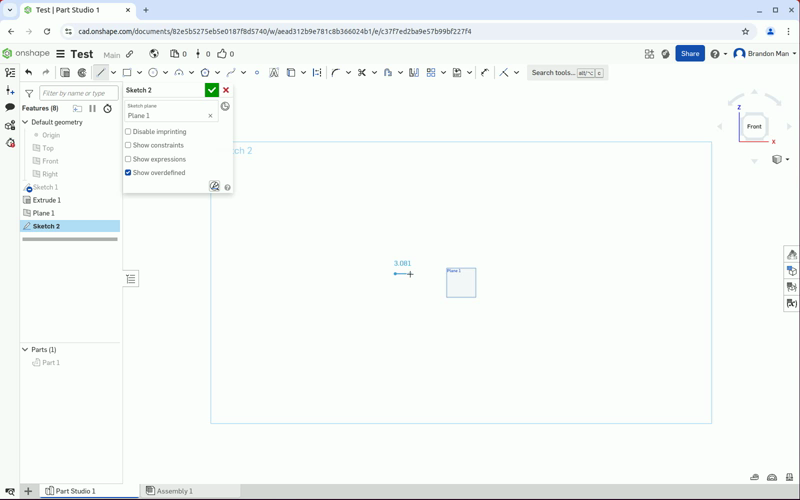
key_down(shift)
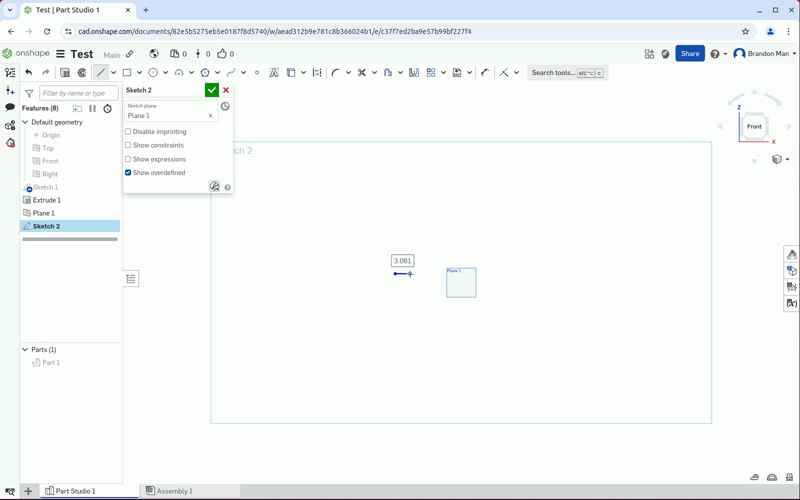
mouse_move(440, 273)
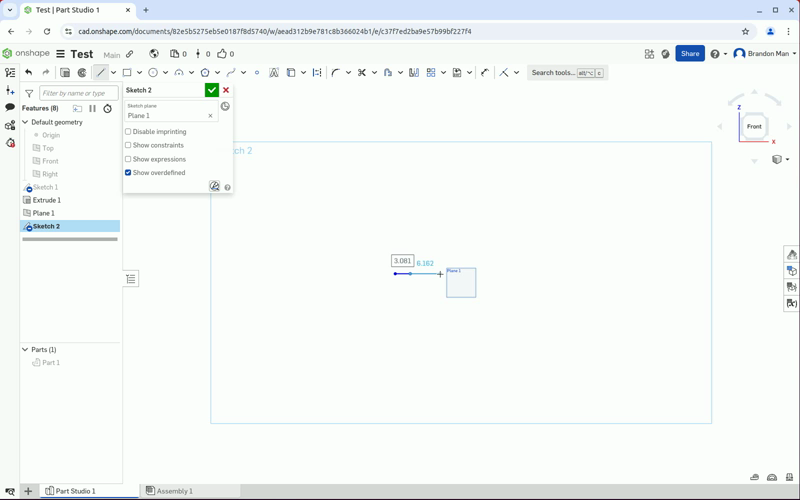
mouse_move(410, 229)
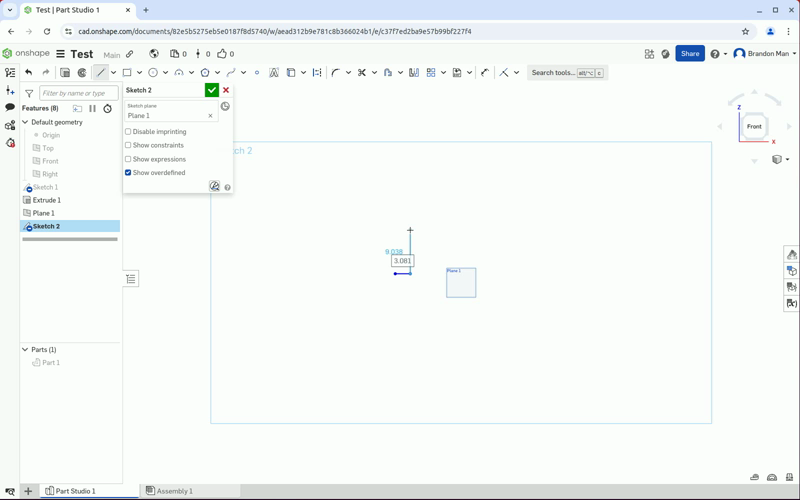
click(410, 229)
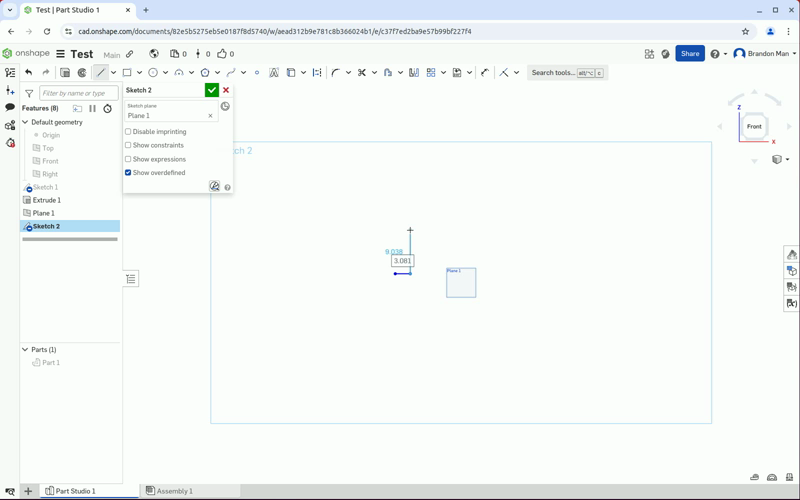
key_up(shift)
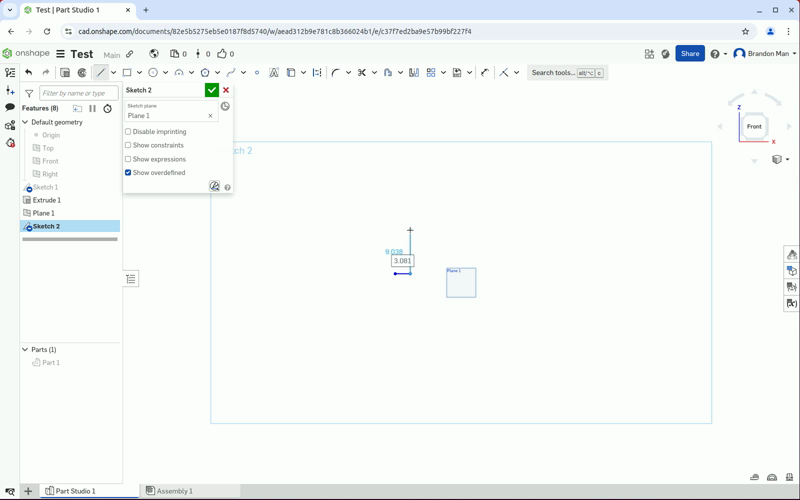
key_down(shift)
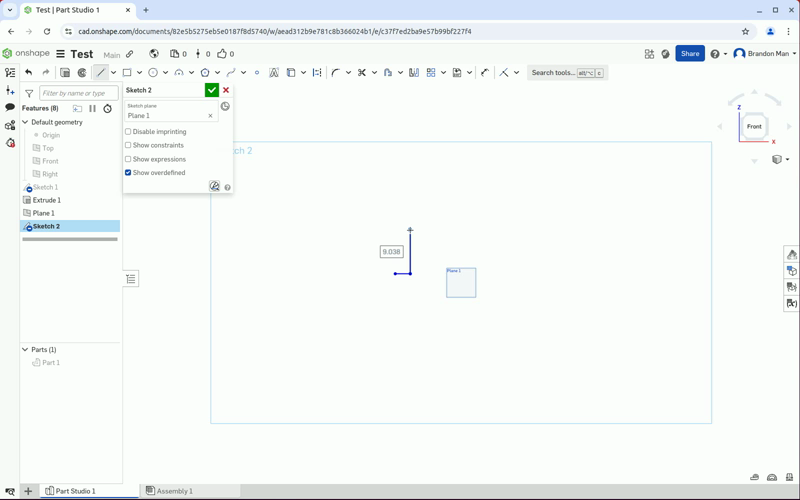
mouse_move(440, 229)
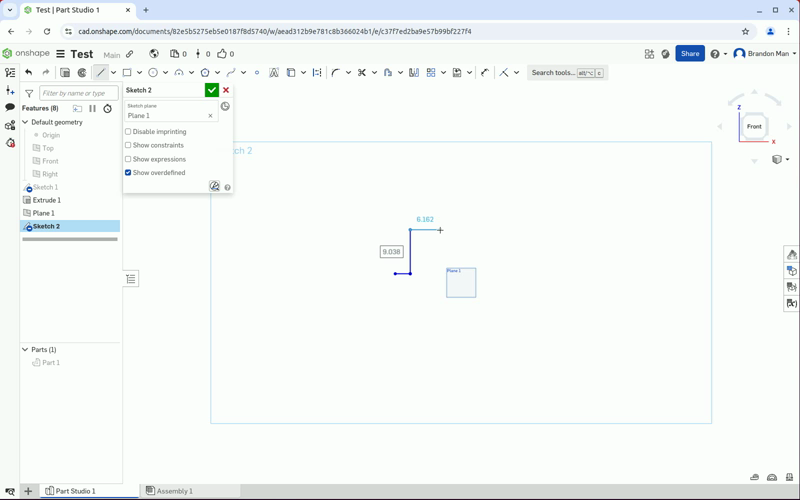
mouse_move(395, 229)
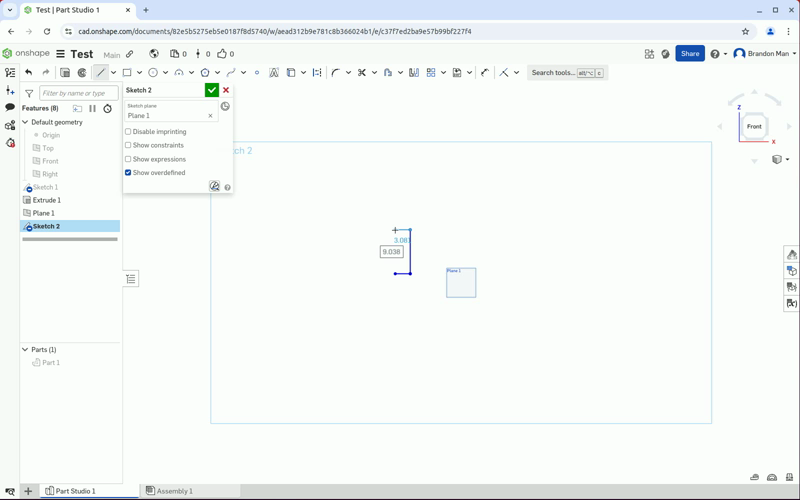
click(395, 229)
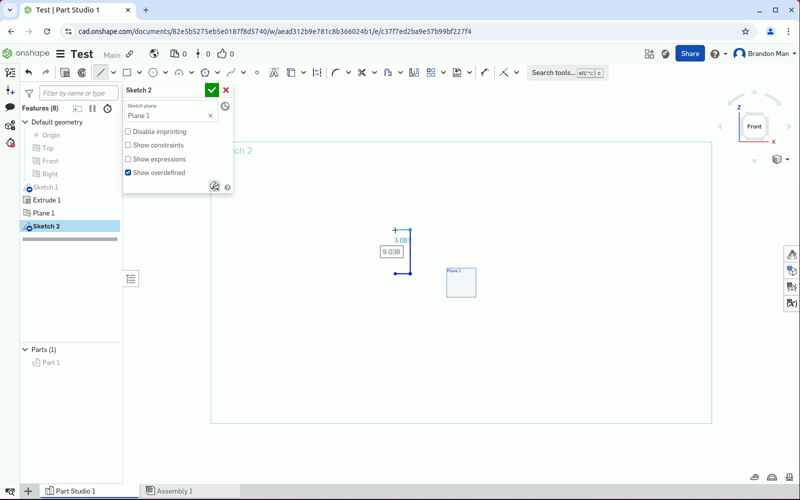
key_up(shift)
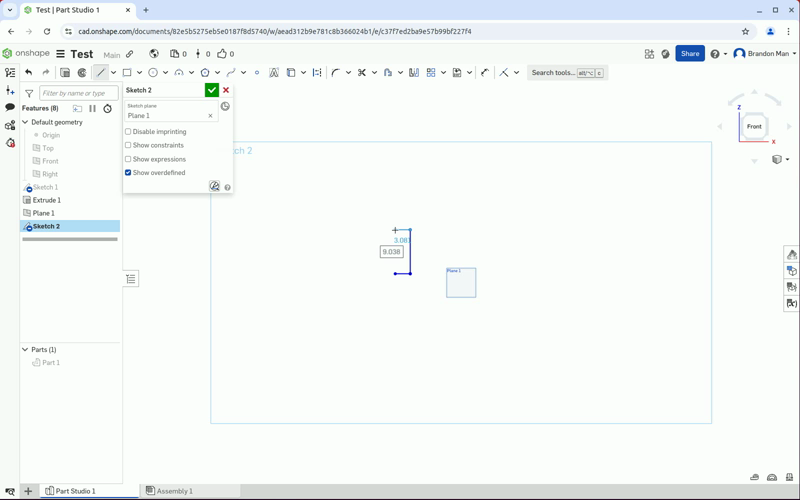
mouse_move(425, 229)
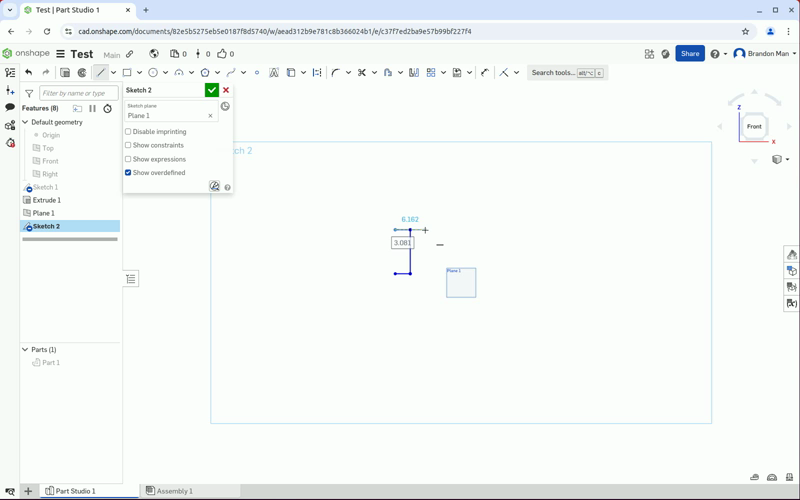
key_down(shift)
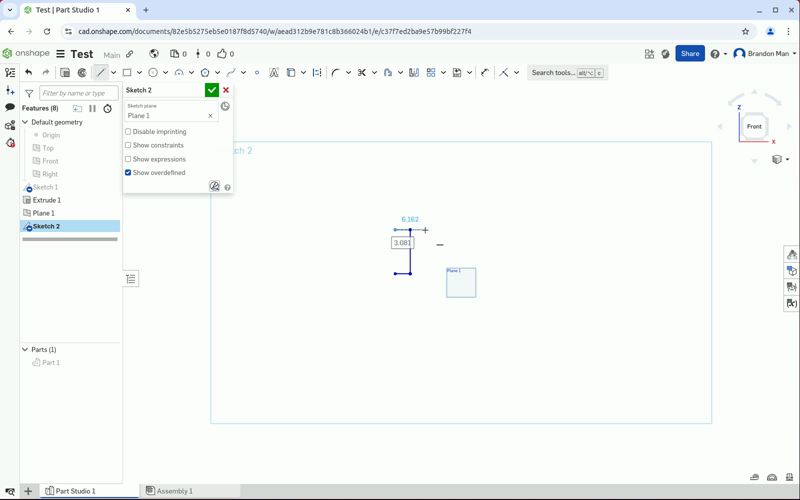
mouse_move(395, 273)
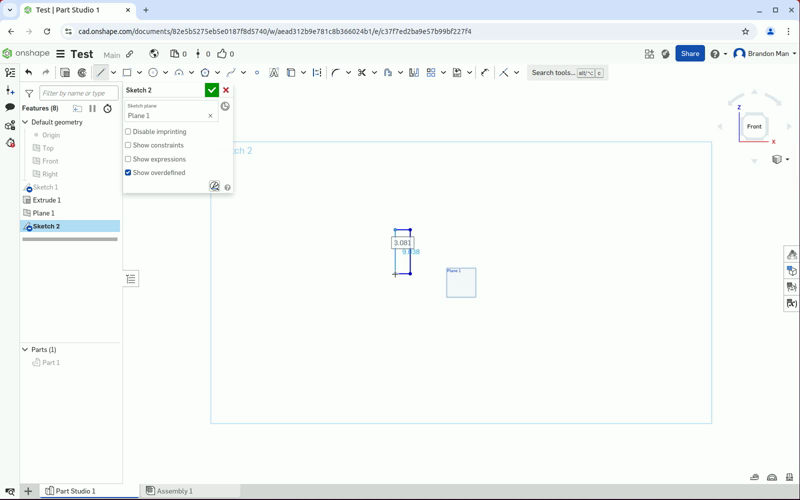
key_up(shift)
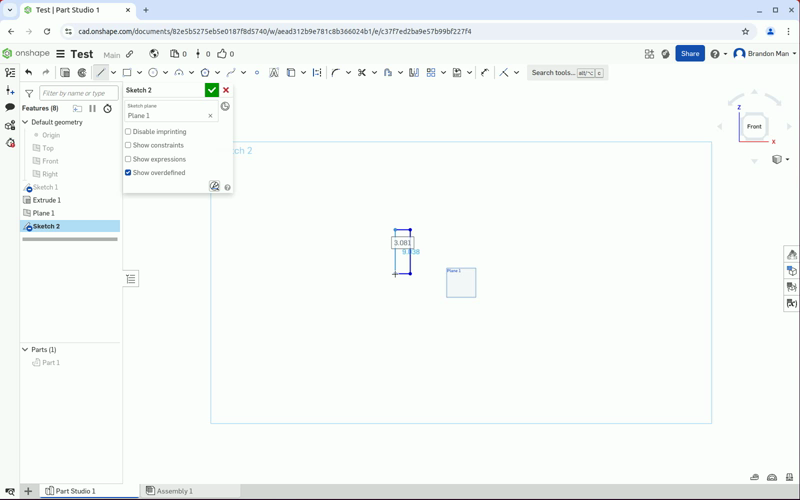
click(395, 273)
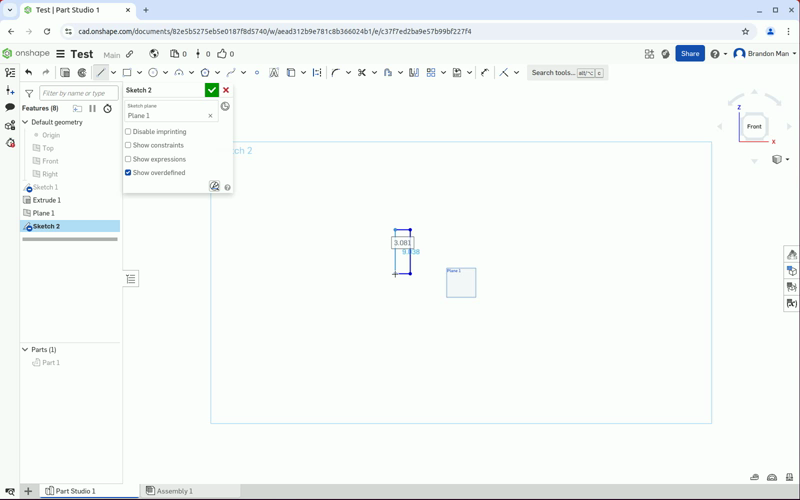
key(esc)
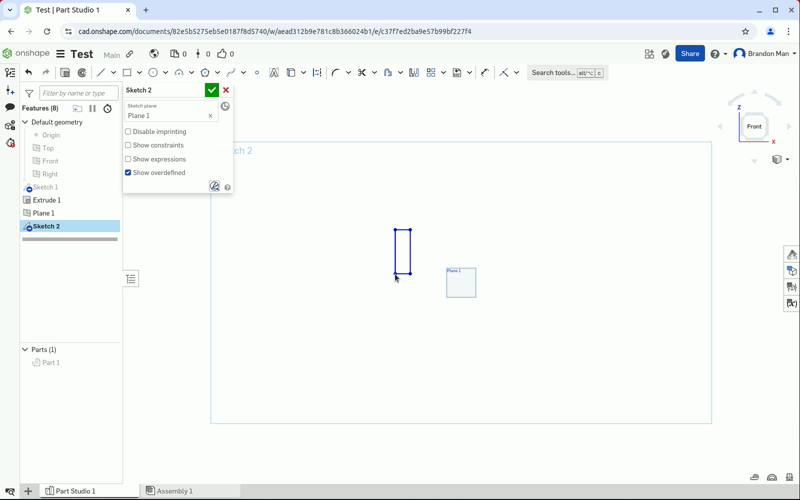
mouse_move(402, 231)
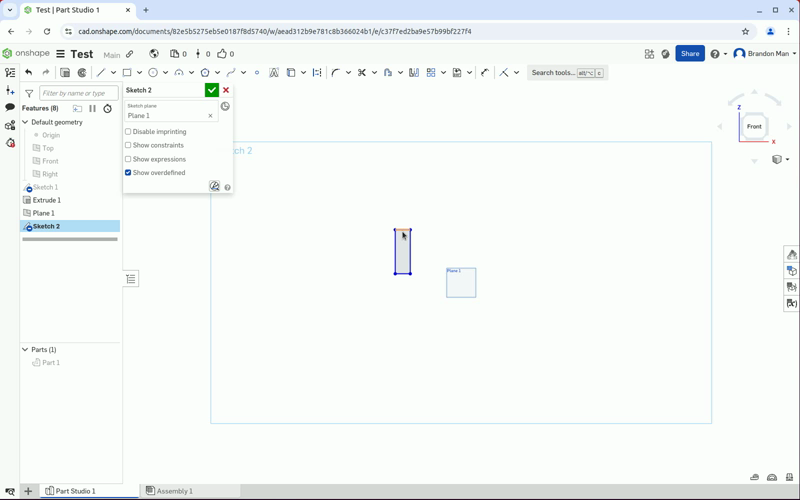
scroll(6)
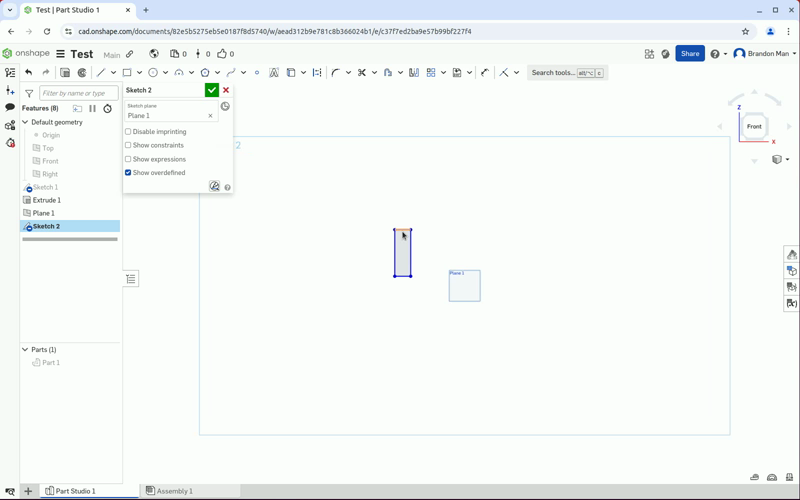
scroll(6)
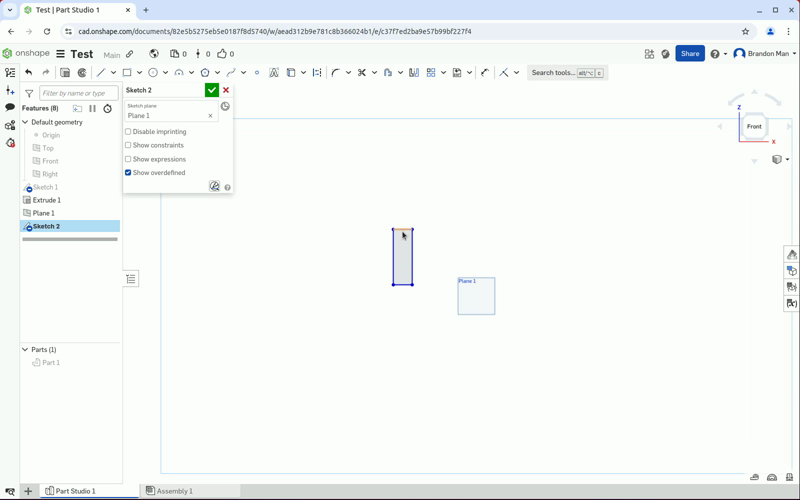
scroll(6)
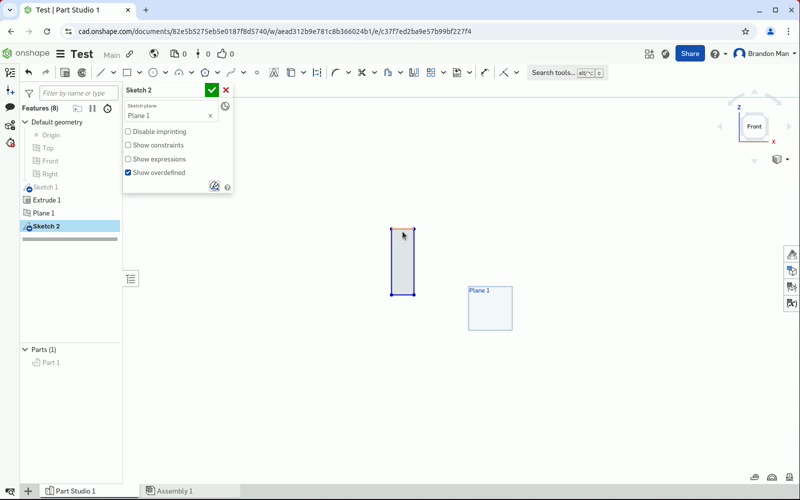
scroll(6)
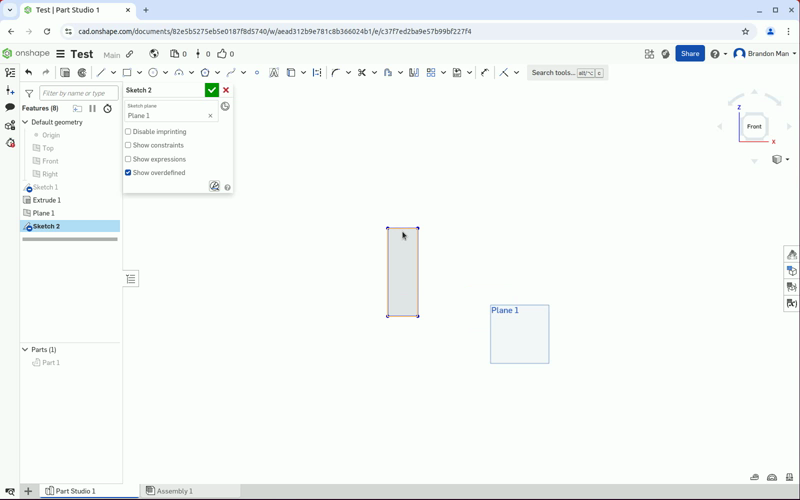
scroll(6)
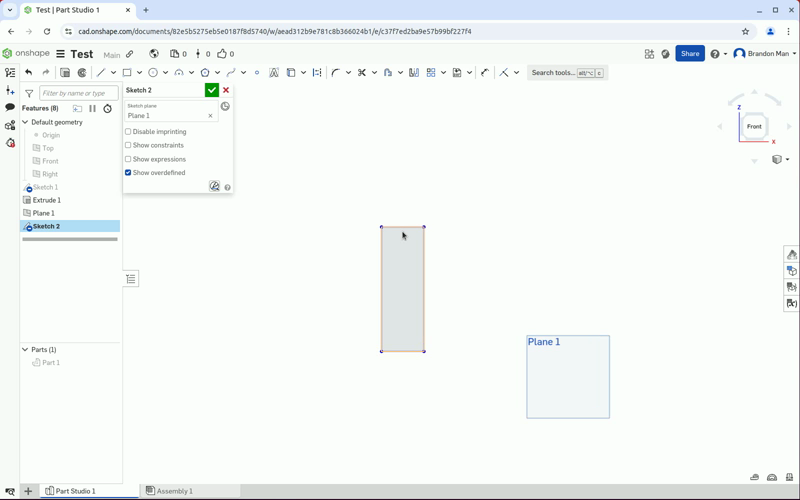
scroll(6)
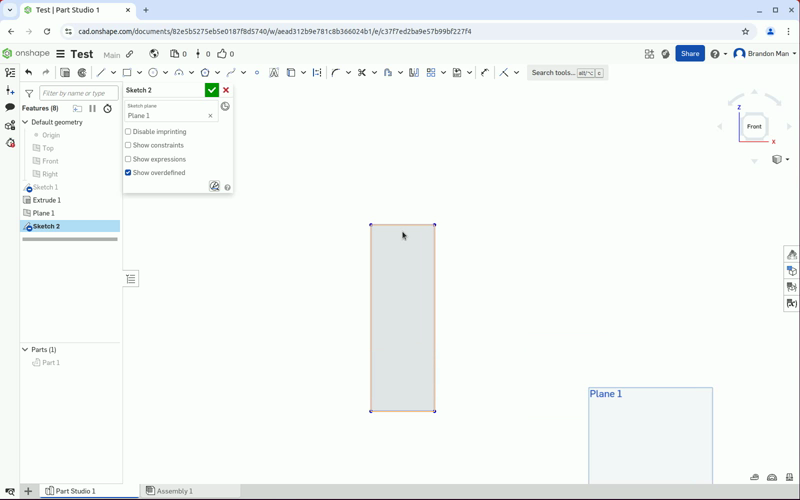
scroll(6)
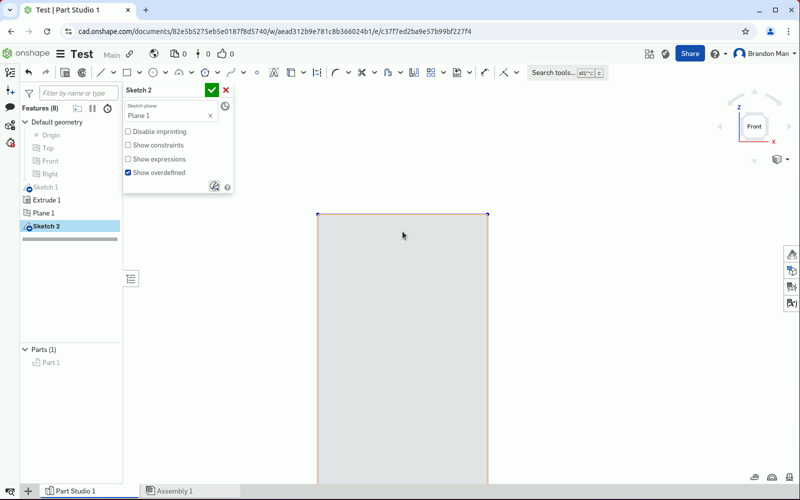
click(402, 231)
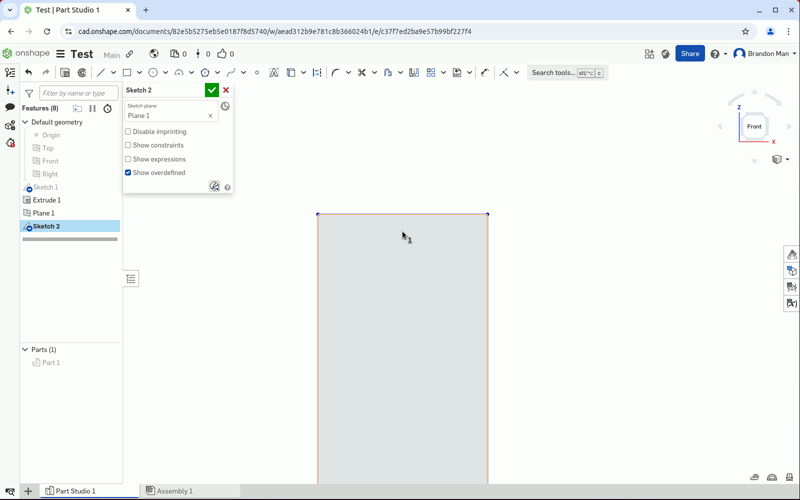
scroll(-6)
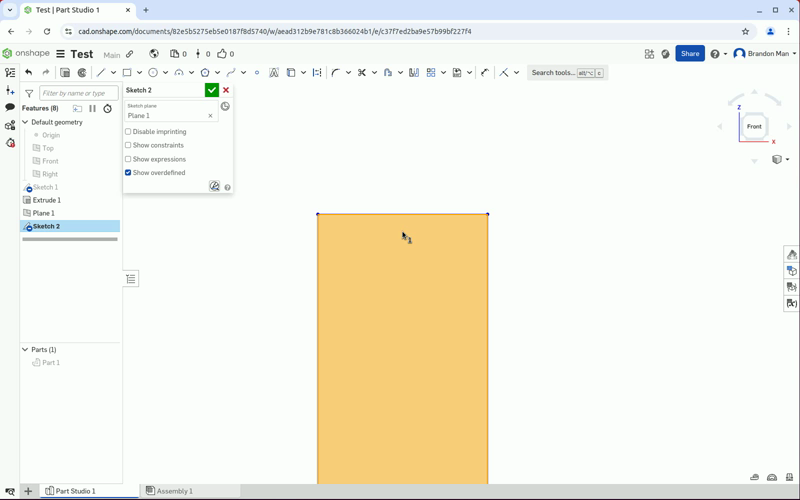
scroll(-6)
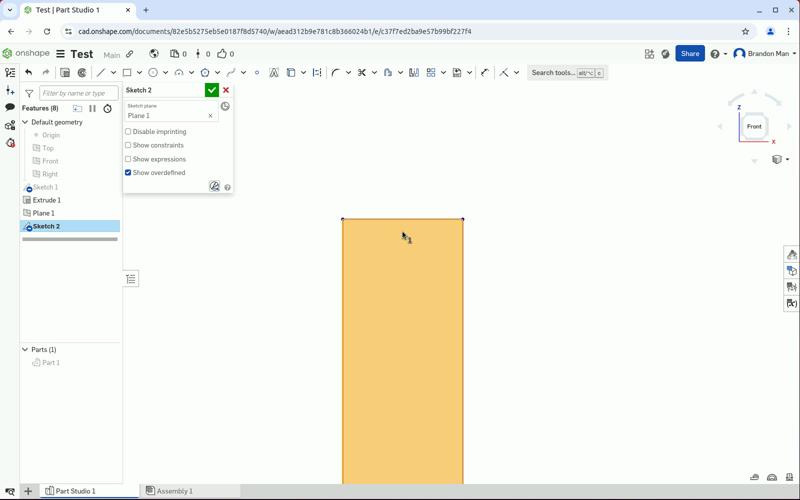
scroll(-6)
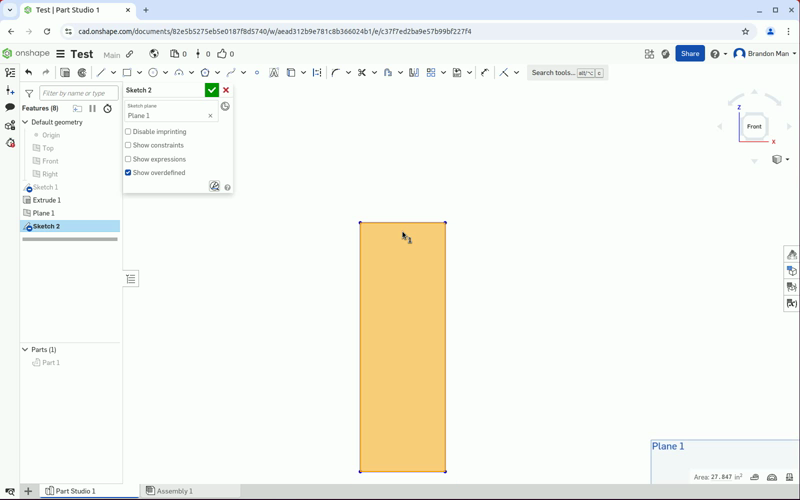
scroll(-6)
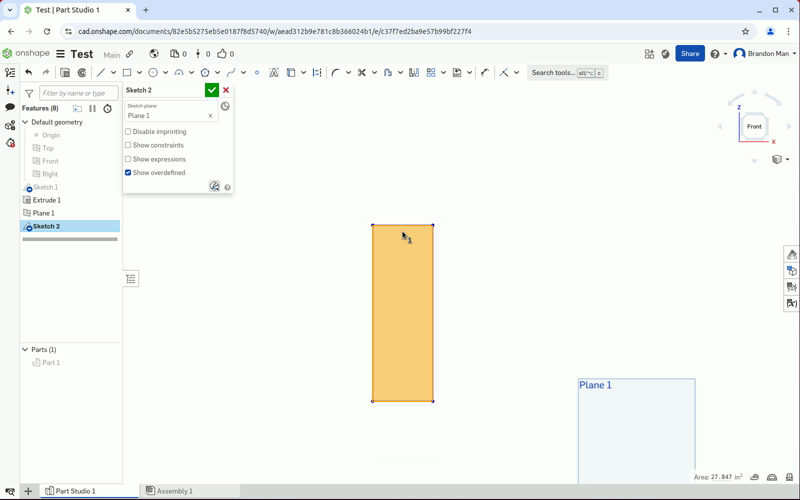
scroll(-6)
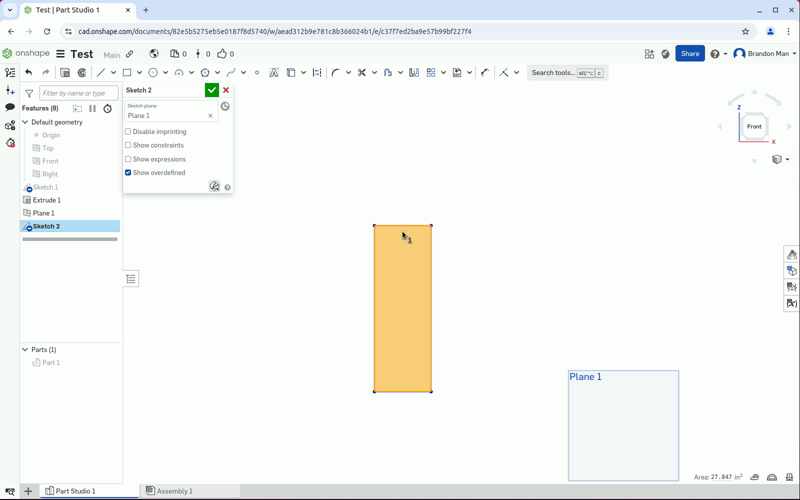
scroll(-6)
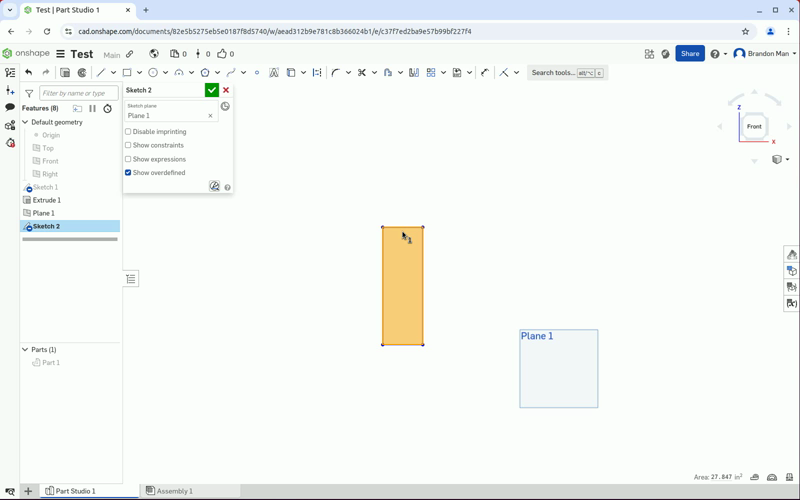
scroll(-6)
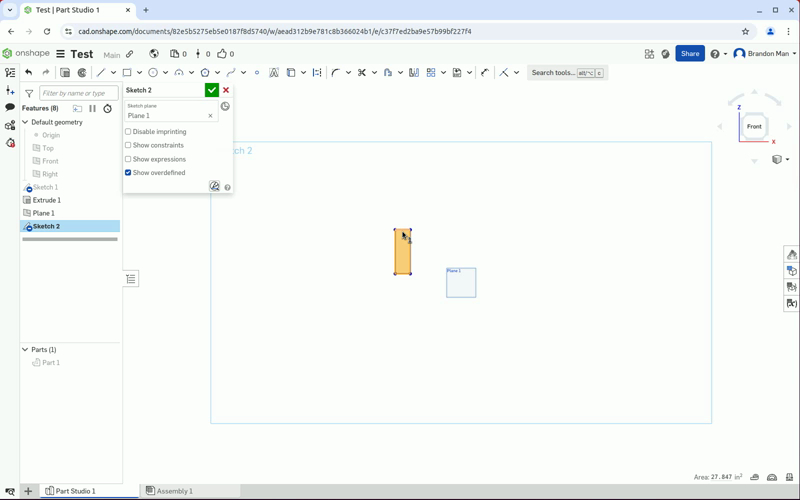
mouse_move(73, 352)
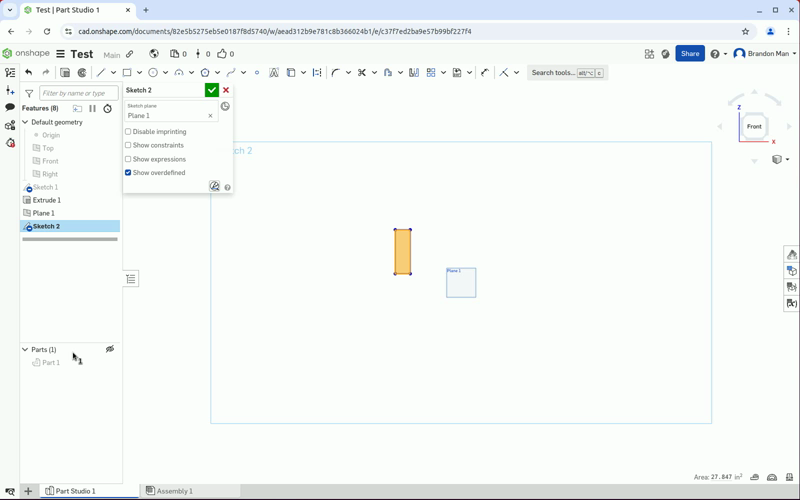
key(shift+y)
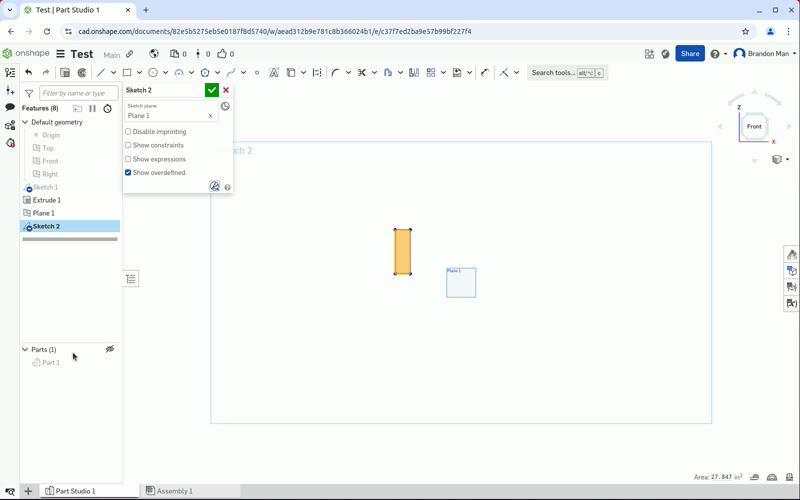
key(shift+e)
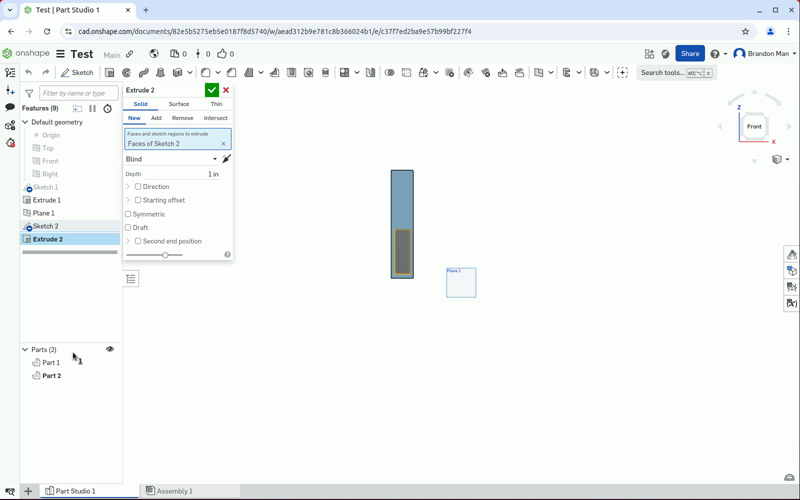
mouse_move(143, 106)
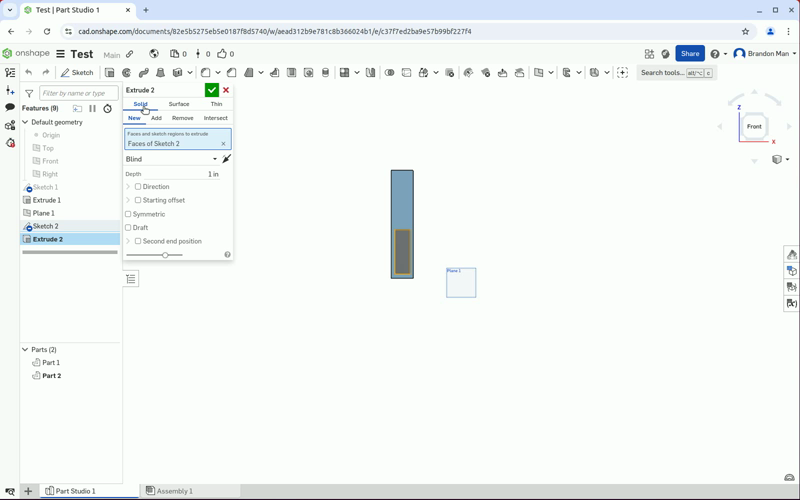
click(143, 106)
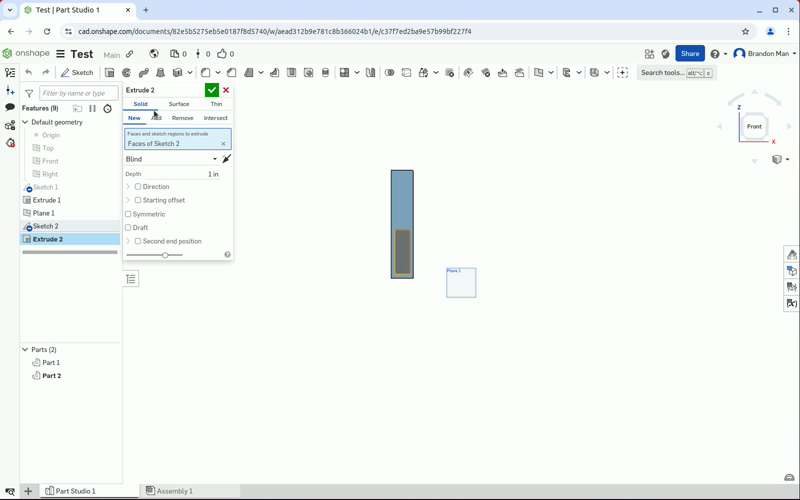
mouse_move(186, 120)
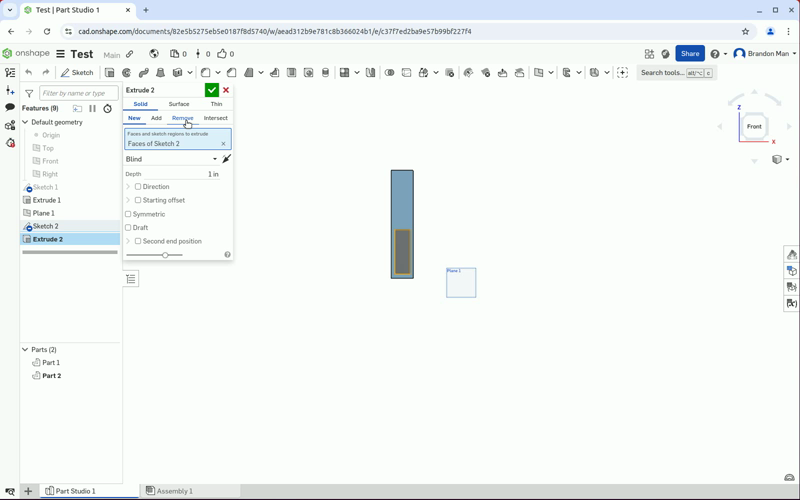
click(186, 120)
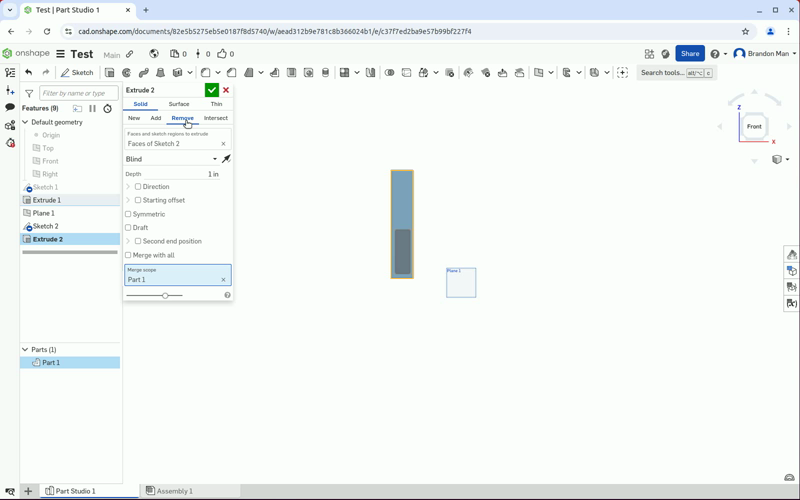
key(tab, 4)
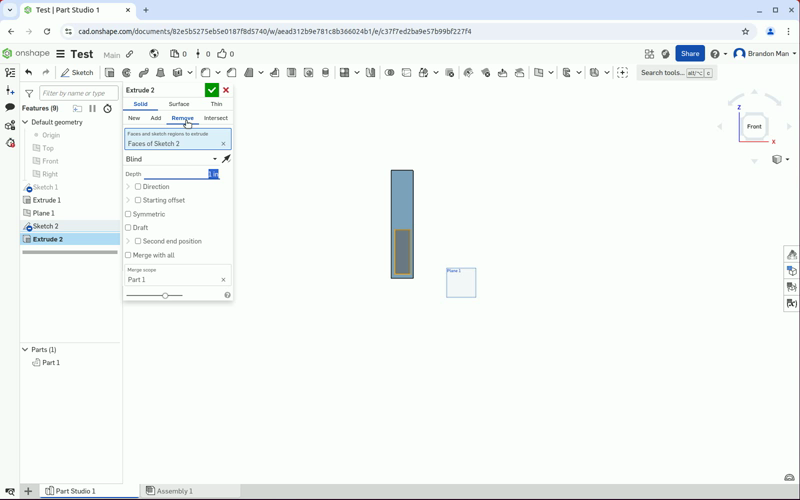
text(2.166)
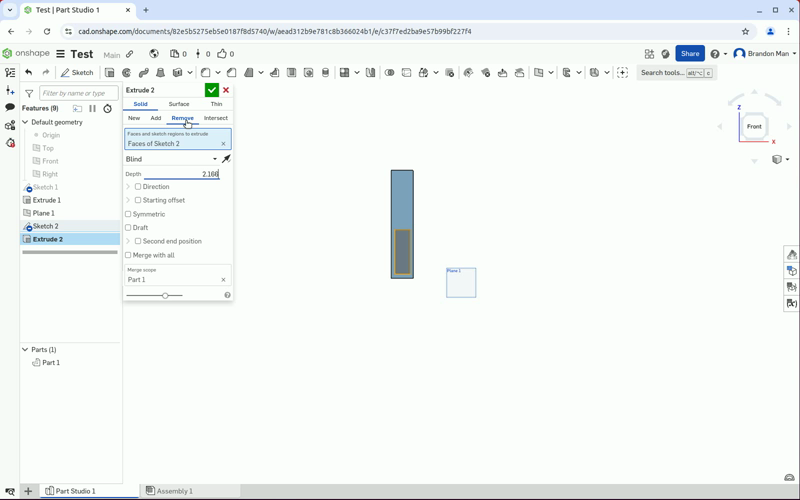
key(tab, 6)
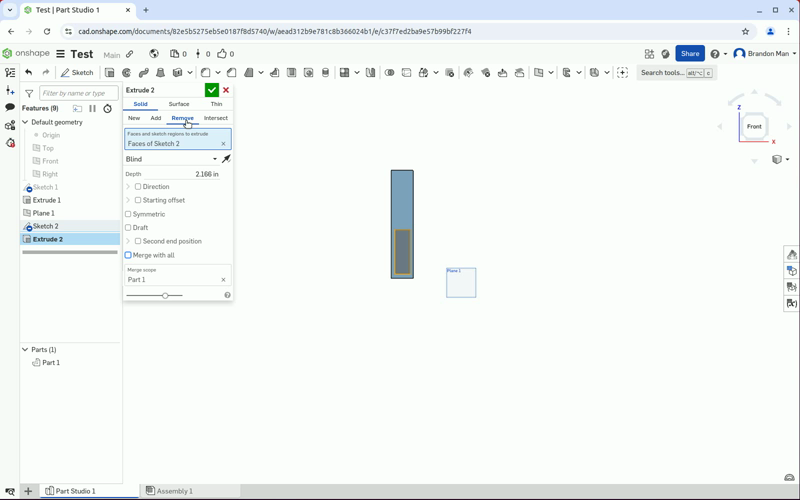
key(space)
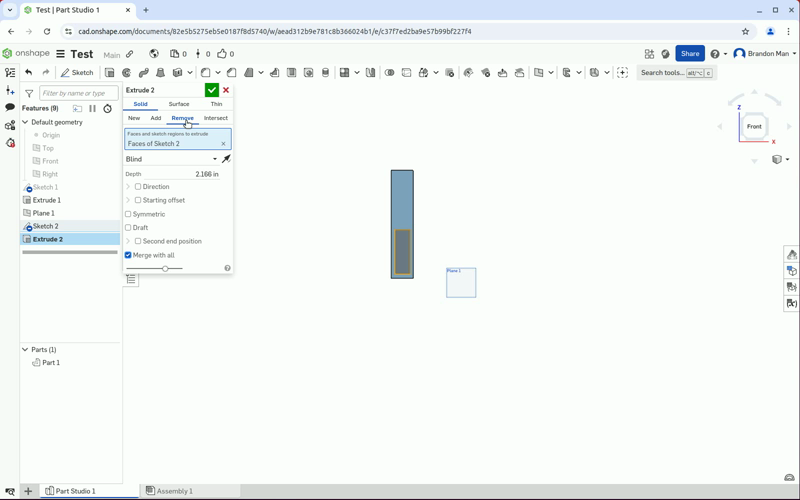
key(enter)
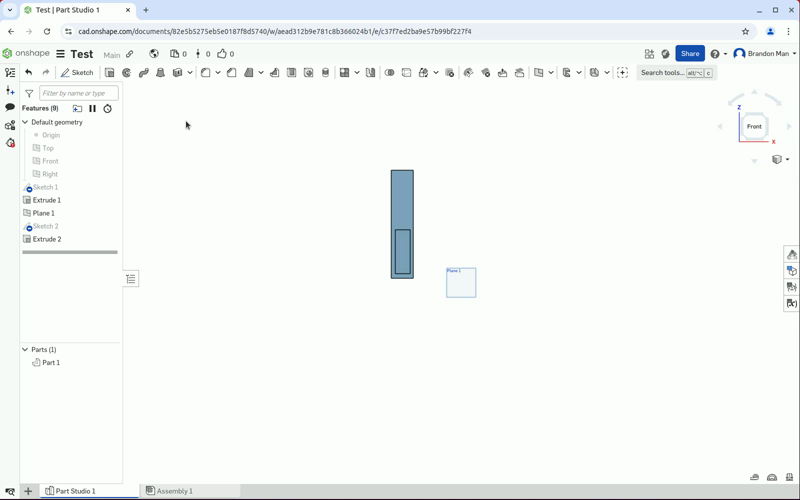
key(shift+h)
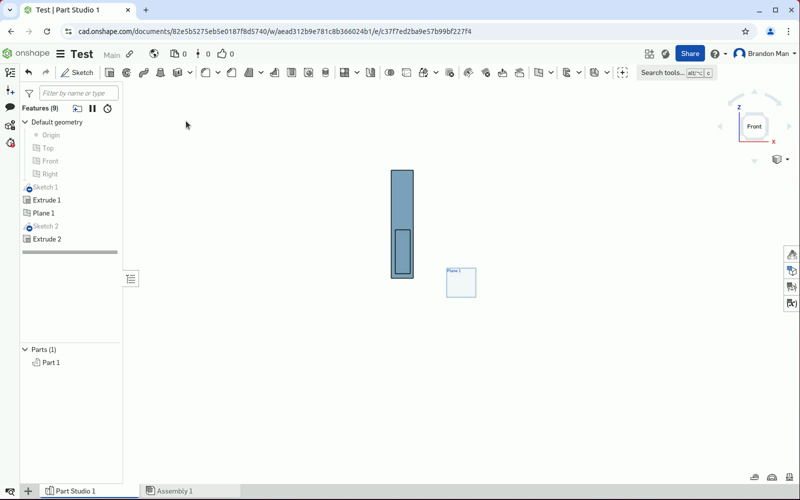
key(shift+h)
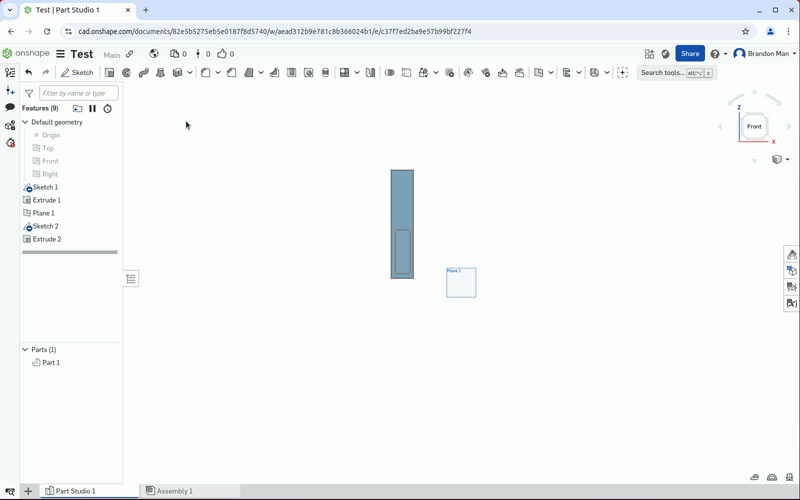
key(shift+7)
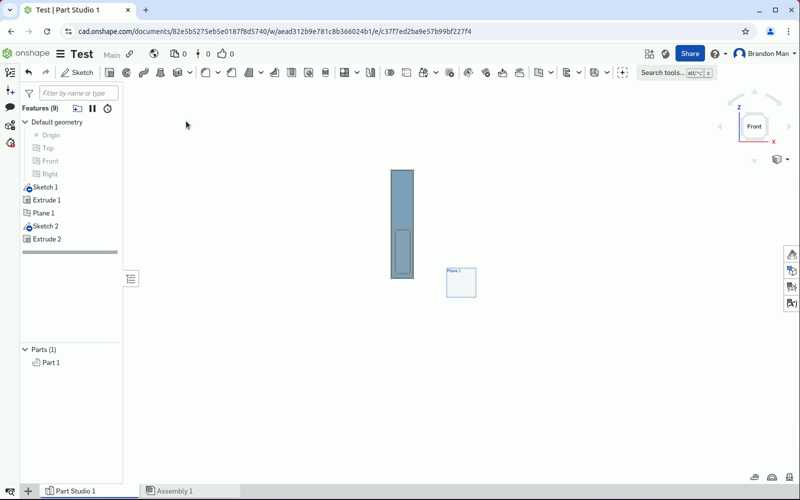
key(left, 2)
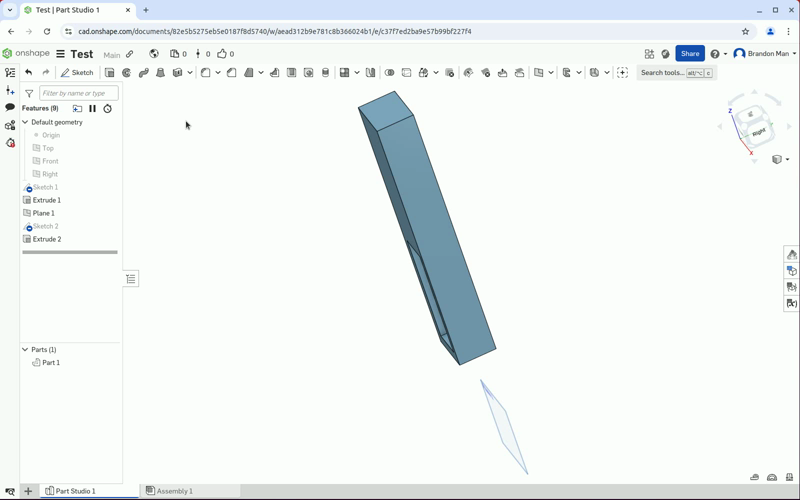
key(down, 2)
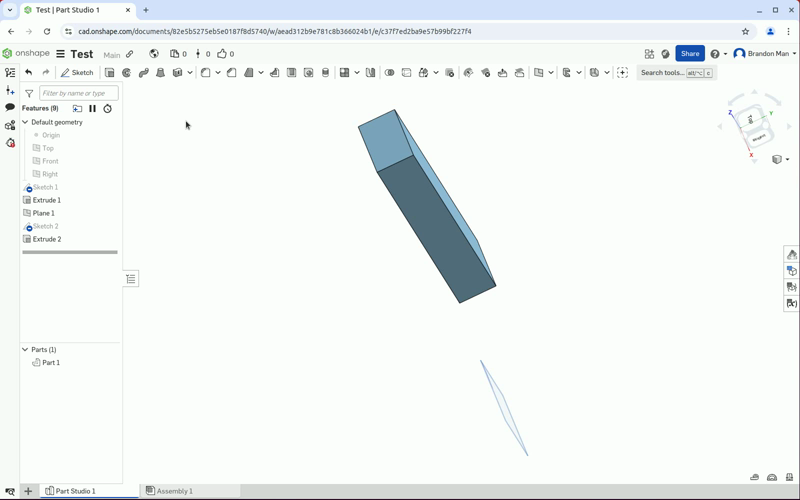
key(up, 2)
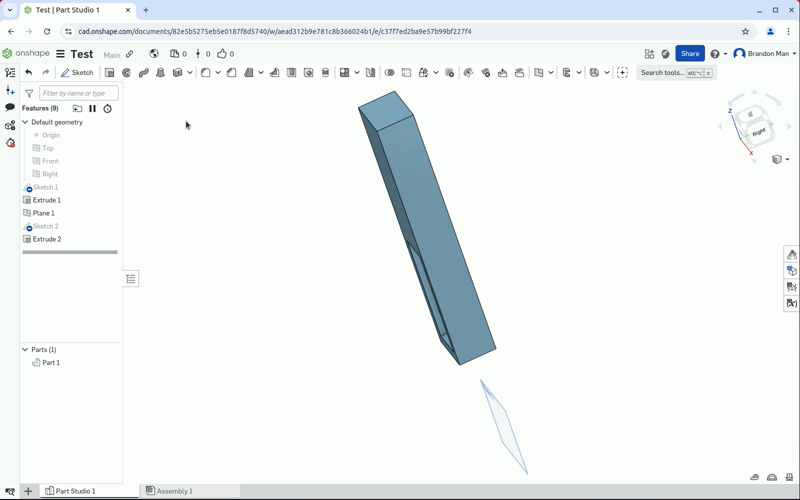
key(right, 2)
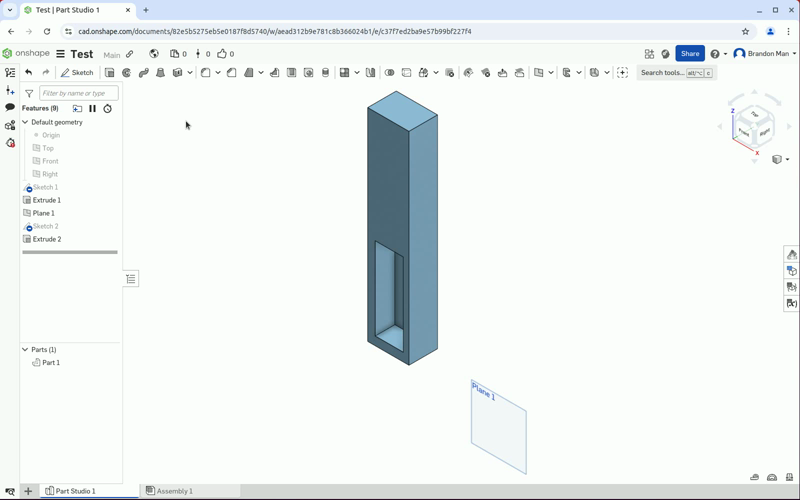
mouse_move(73, 189)
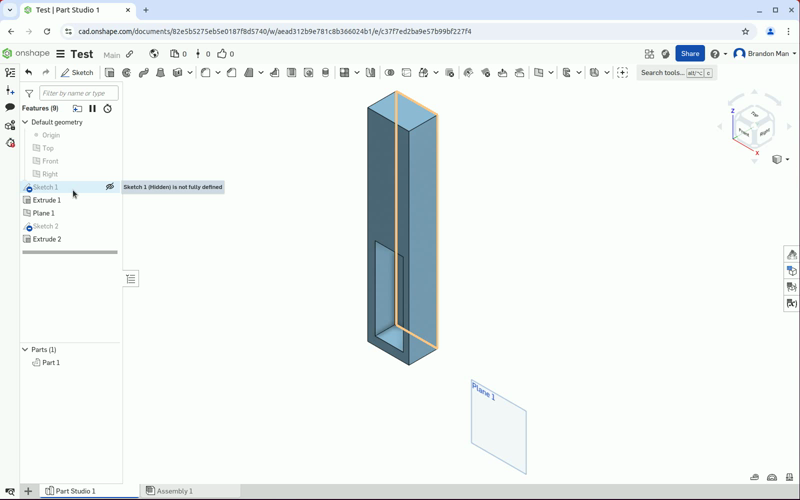
click(73, 189)